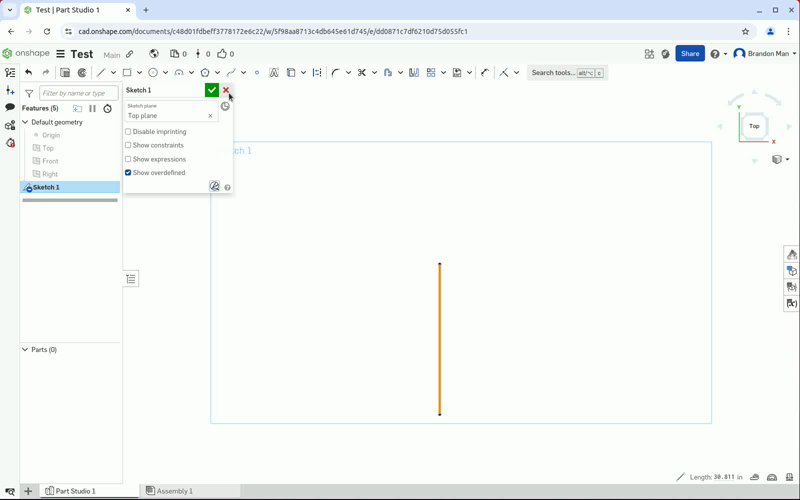
key(shift+h)
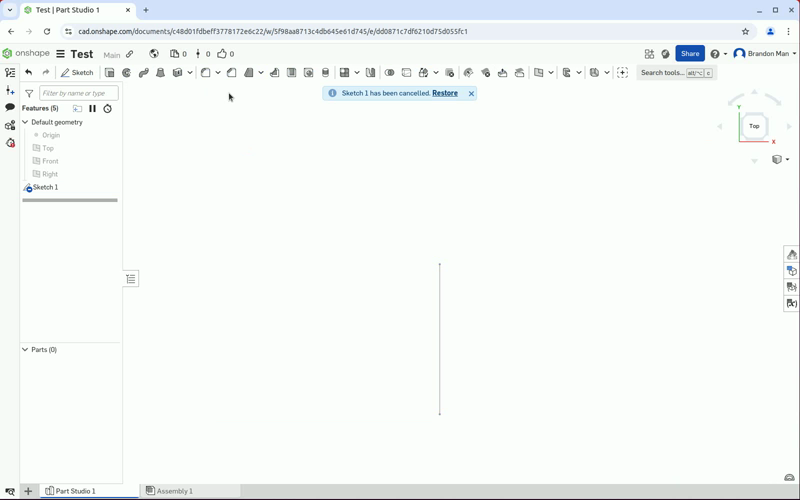
key(shift+s)
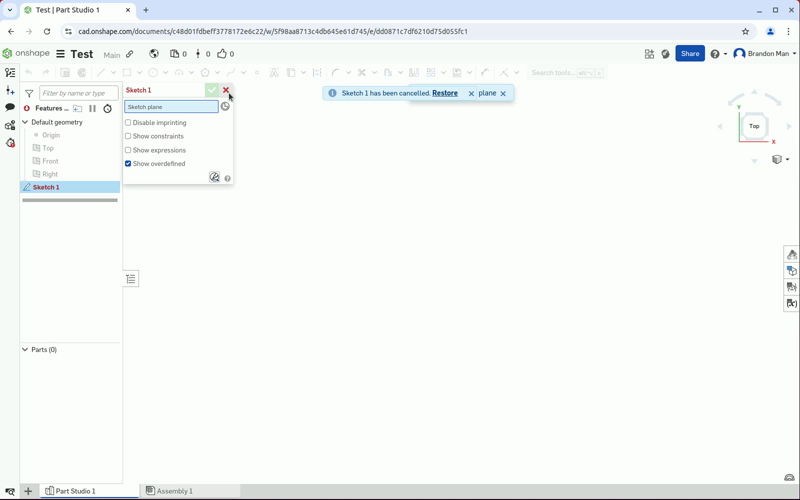
mouse_move(73, 150)
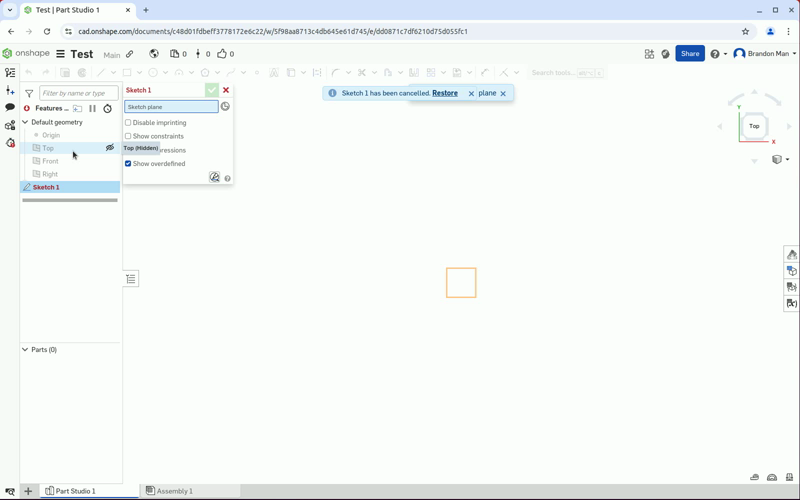
click(73, 150)
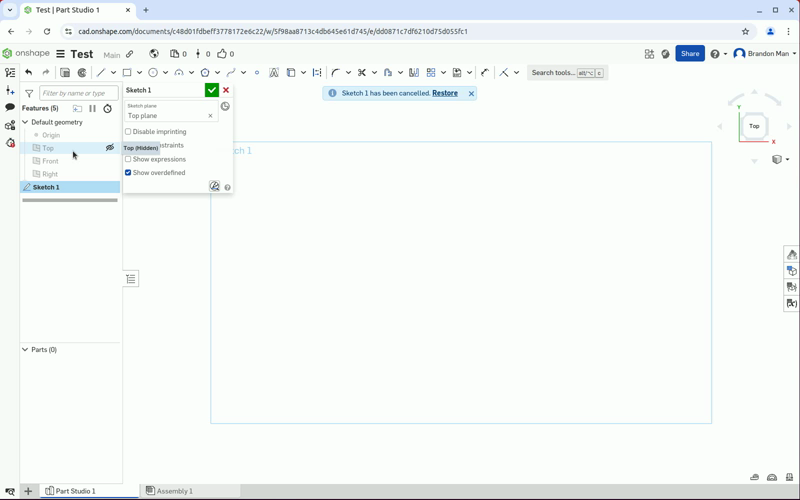
mouse_move(73, 352)
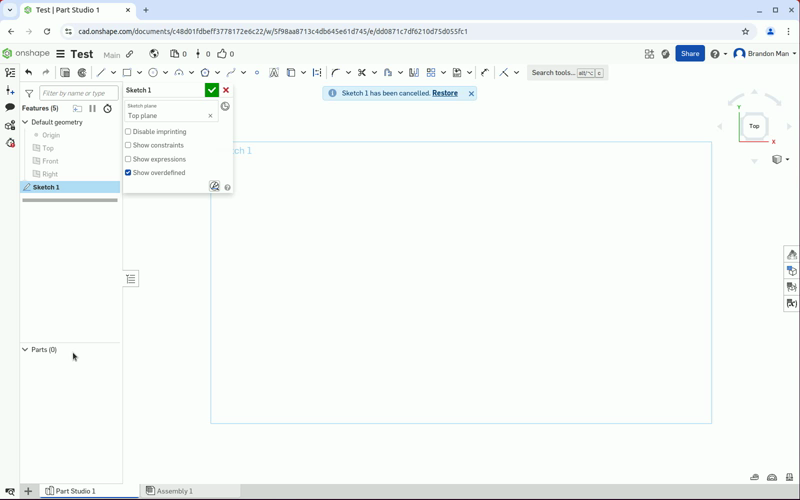
key(y)
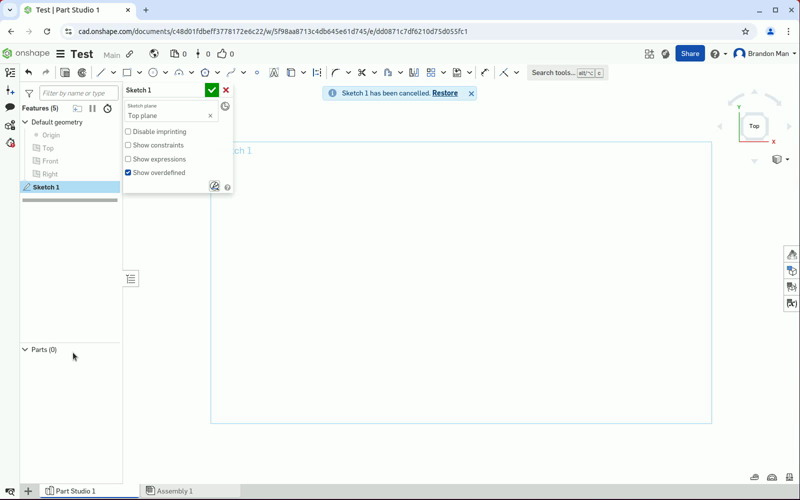
key(l)
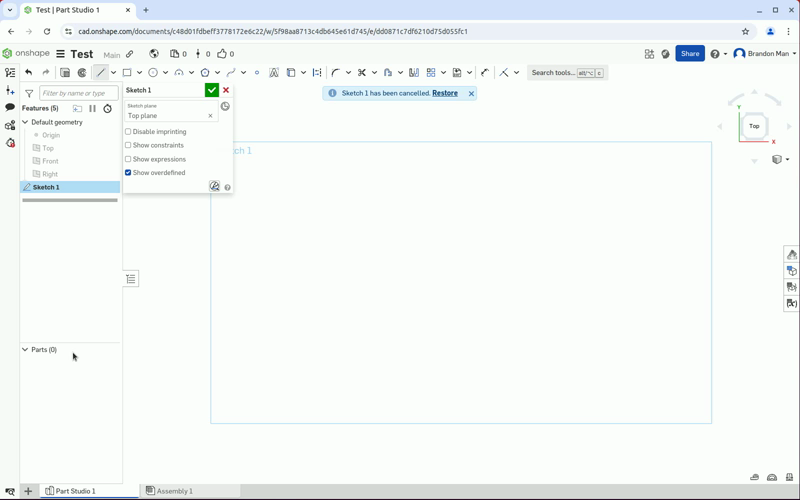
key_down(shift)
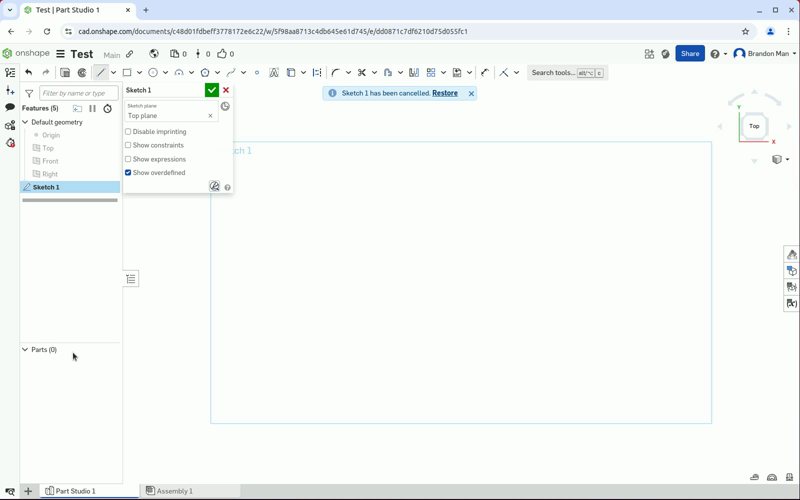
mouse_move(348, 324)
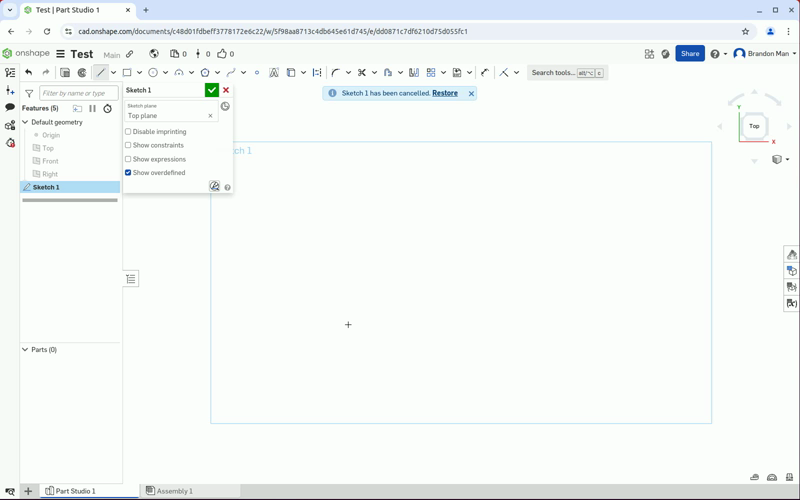
click(348, 324)
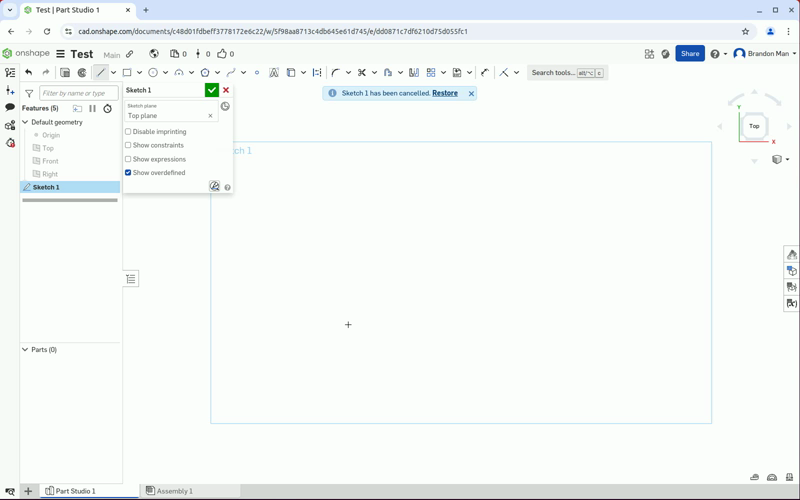
key_up(shift)
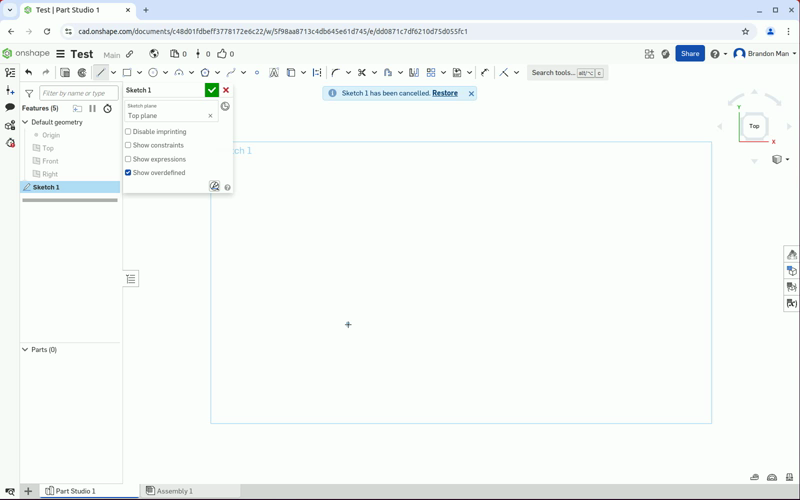
key_down(shift)
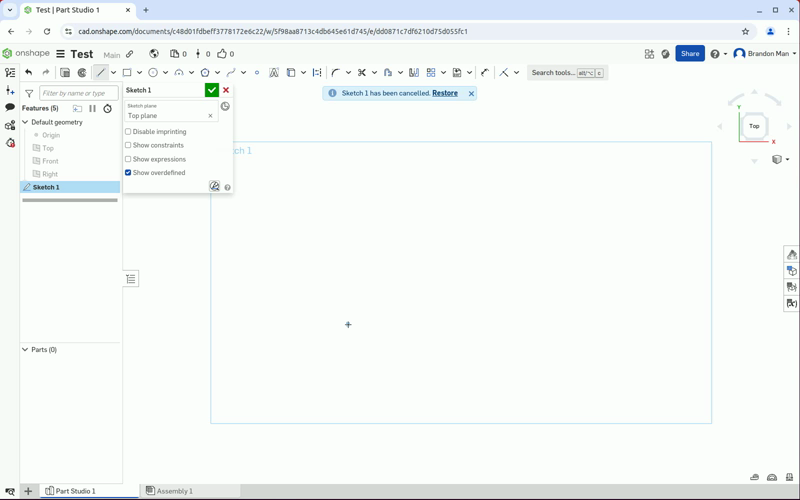
mouse_move(572, 324)
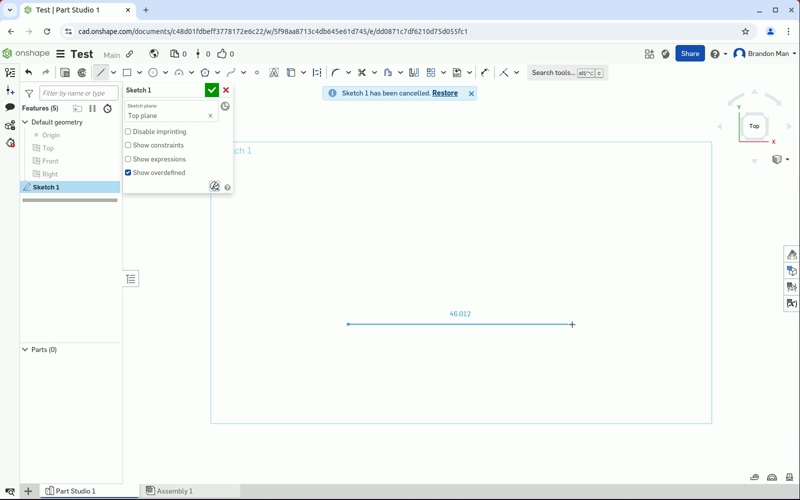
click(572, 324)
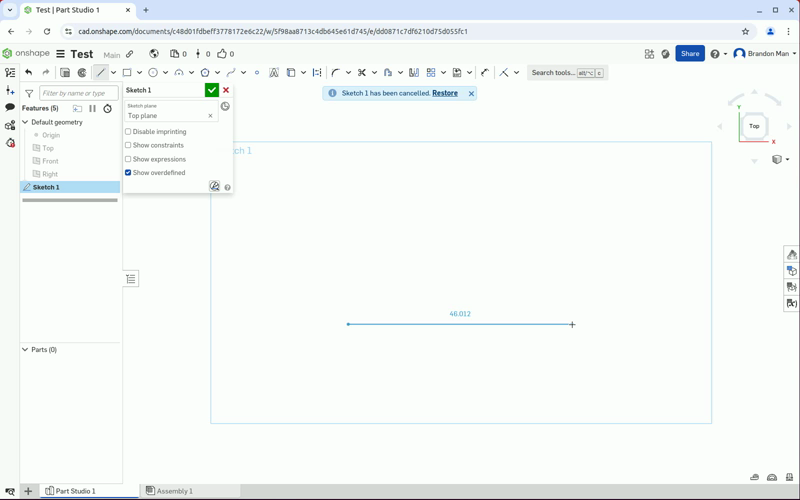
key_up(shift)
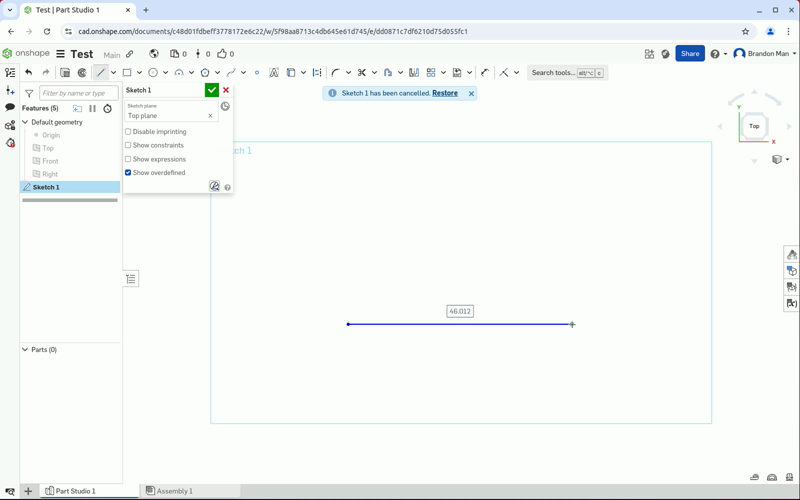
key_down(shift)
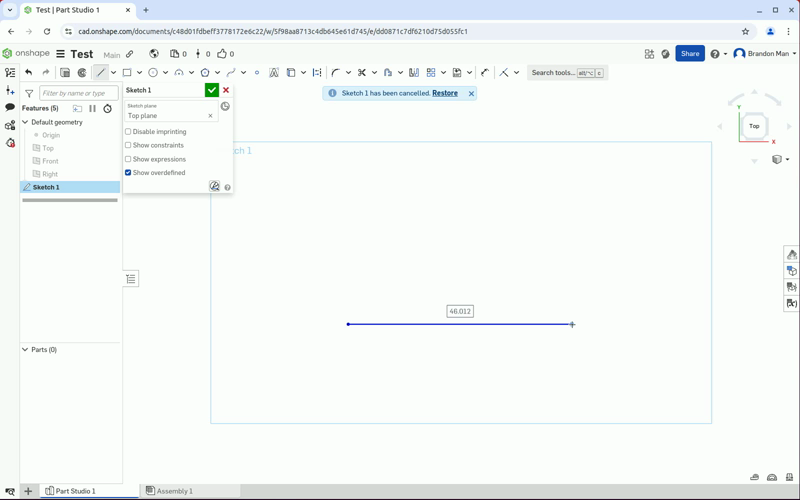
mouse_move(572, 241)
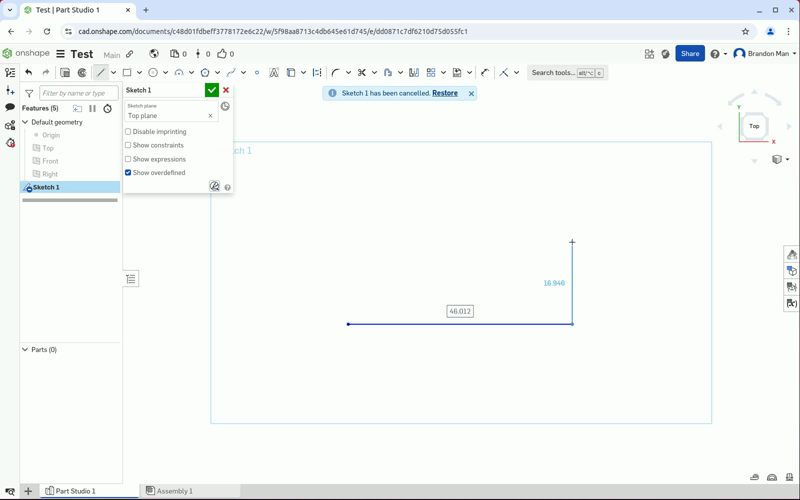
click(572, 241)
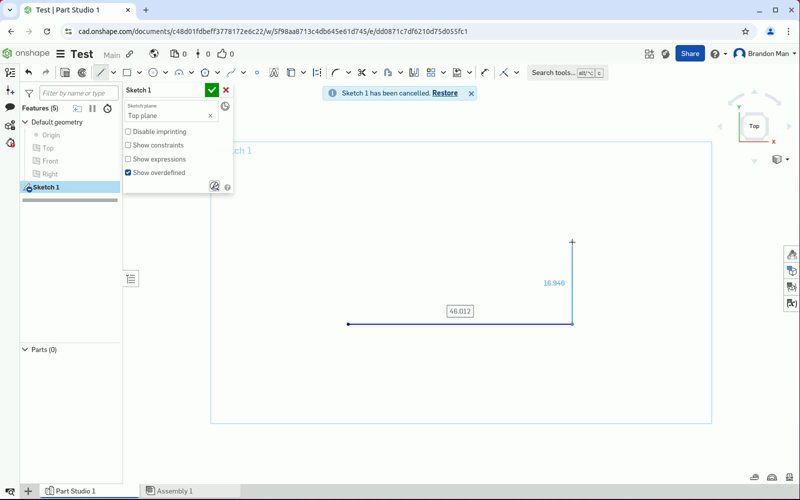
key_up(shift)
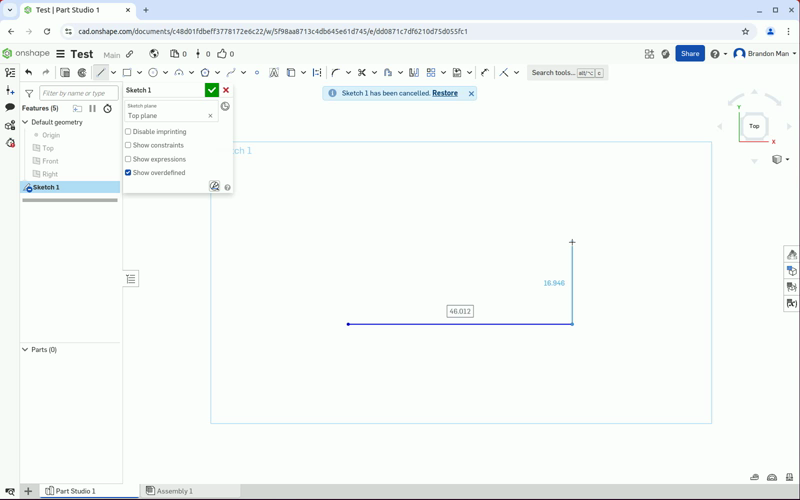
key_down(shift)
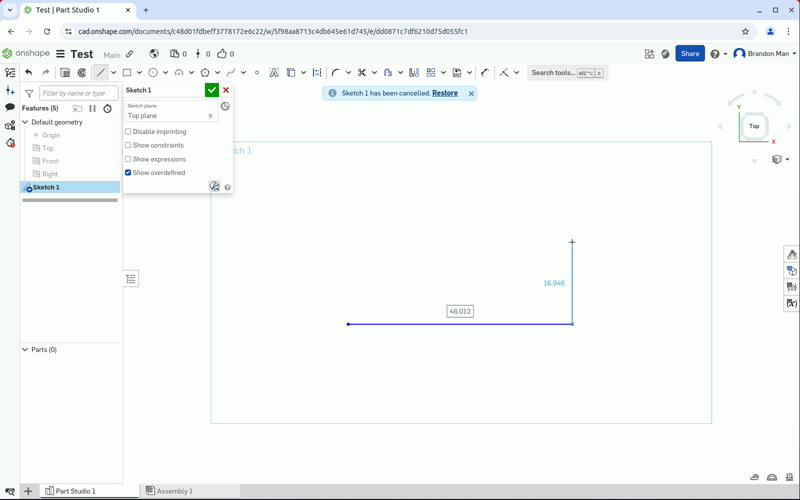
mouse_move(348, 241)
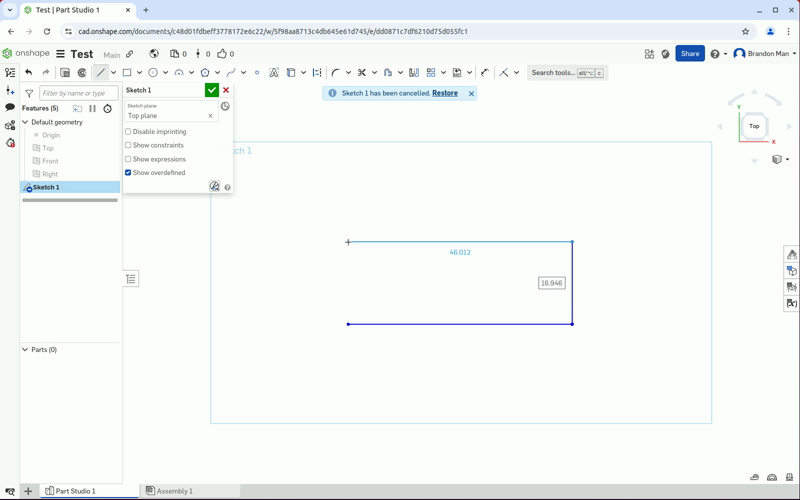
click(348, 241)
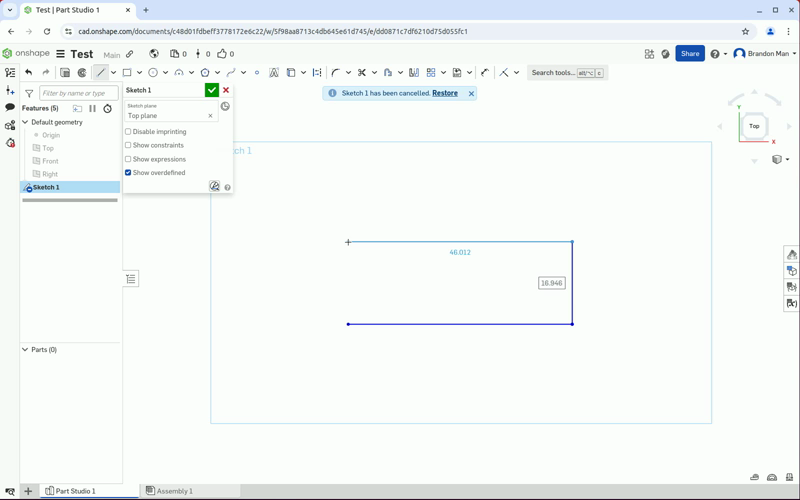
key_up(shift)
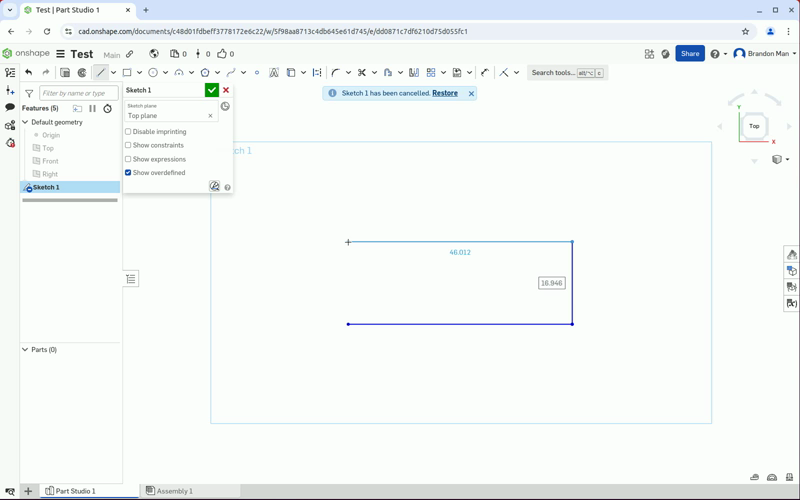
key_down(shift)
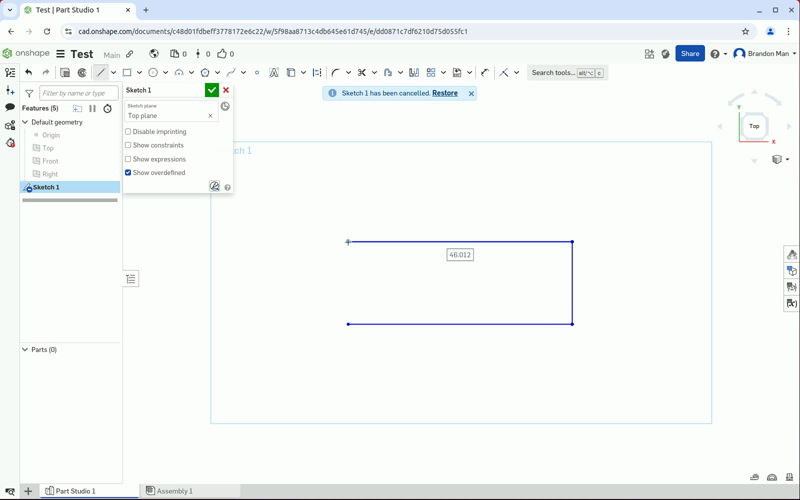
mouse_move(348, 324)
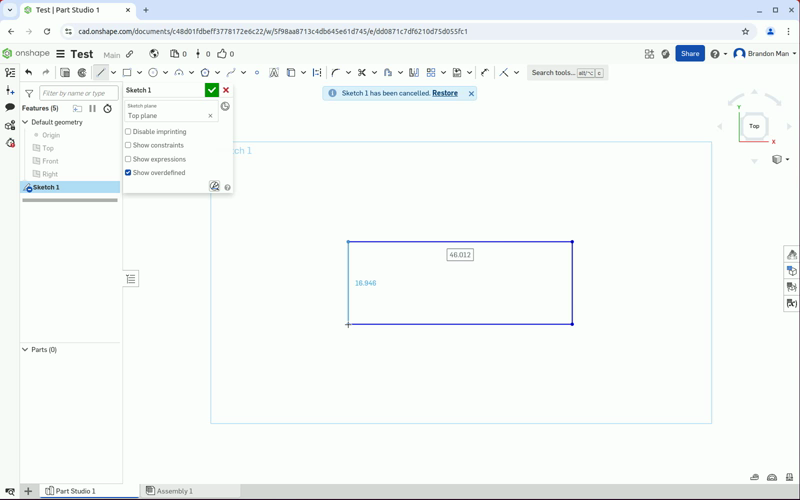
key_up(shift)
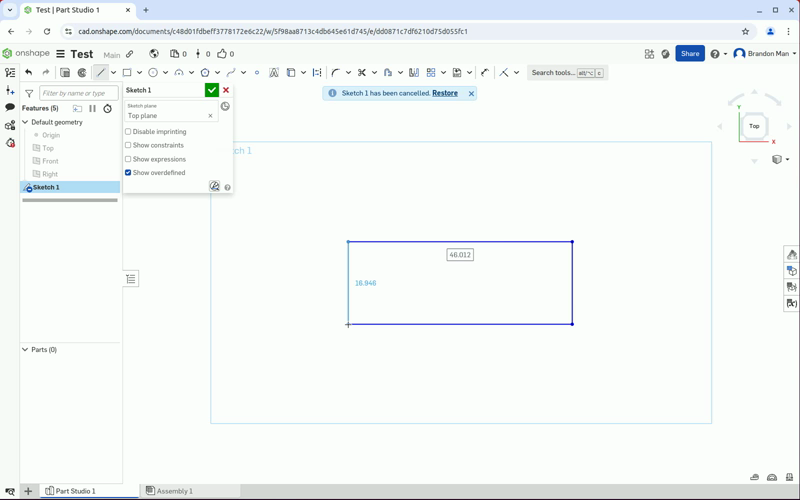
click(348, 324)
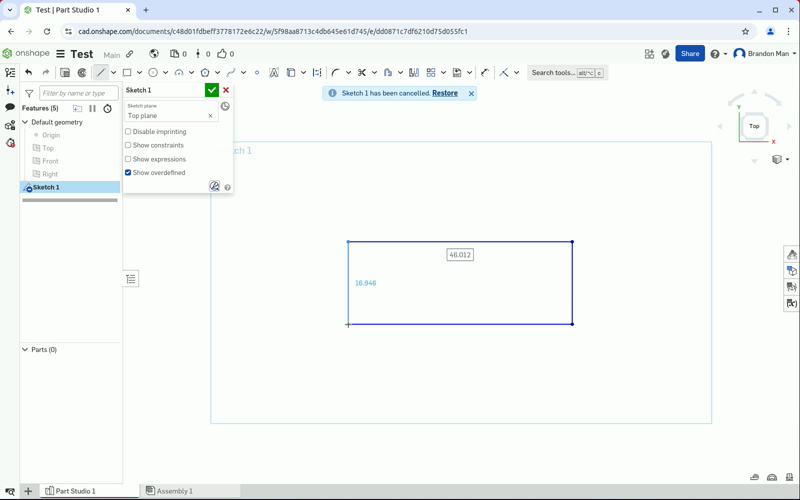
key(esc)
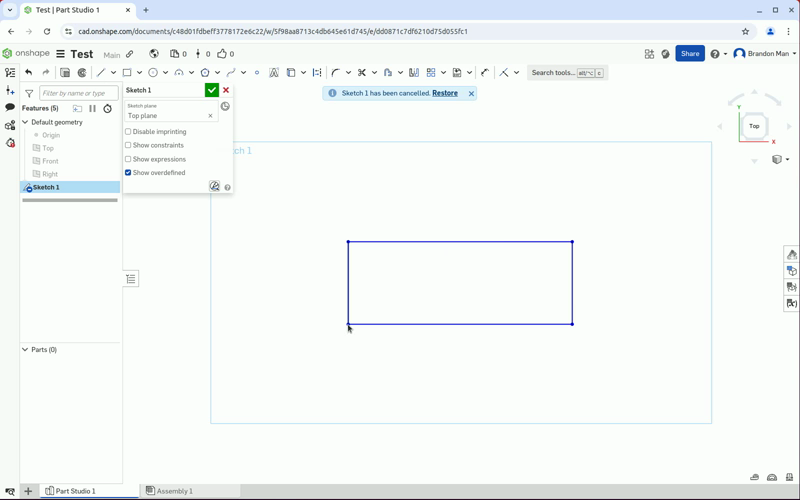
mouse_move(469, 283)
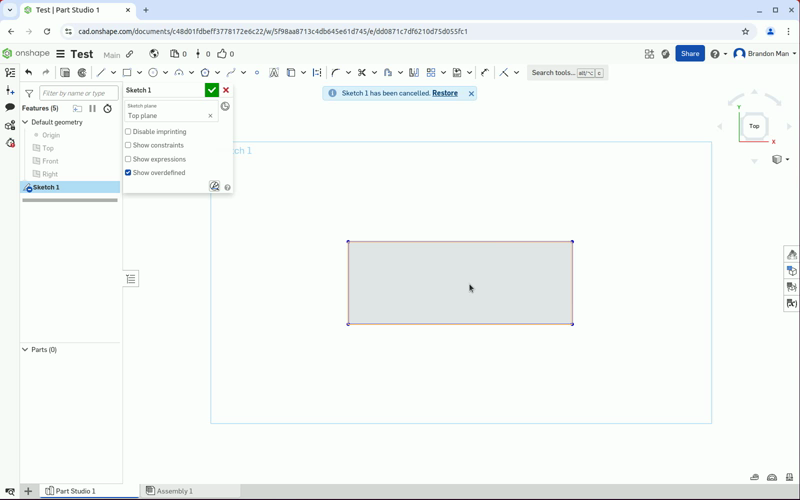
click(469, 283)
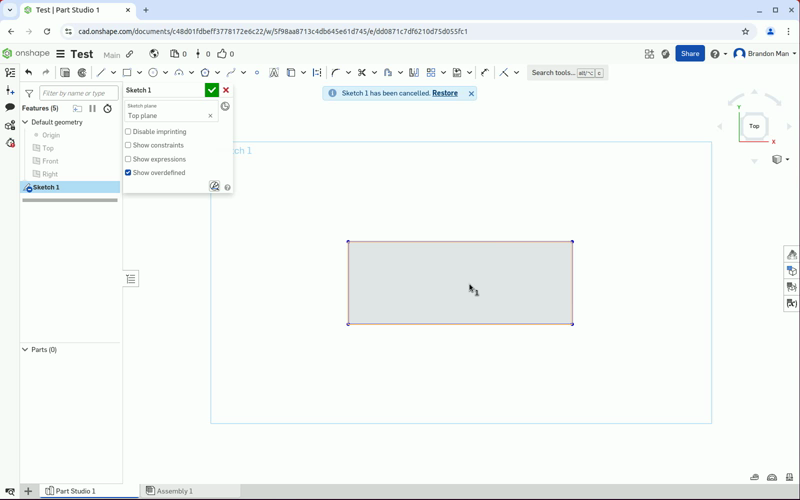
mouse_move(73, 352)
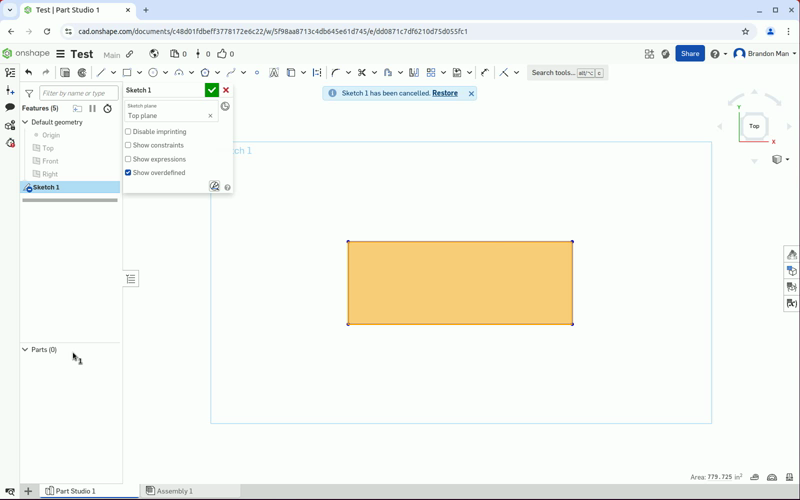
key(shift+y)
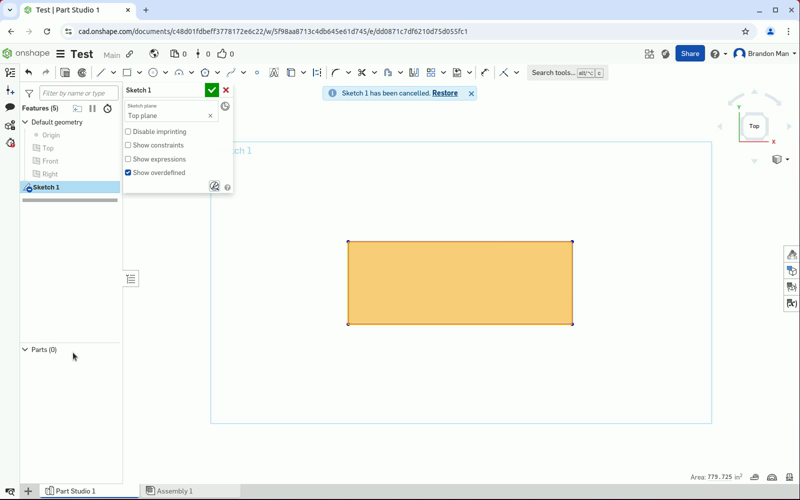
key(shift+e)
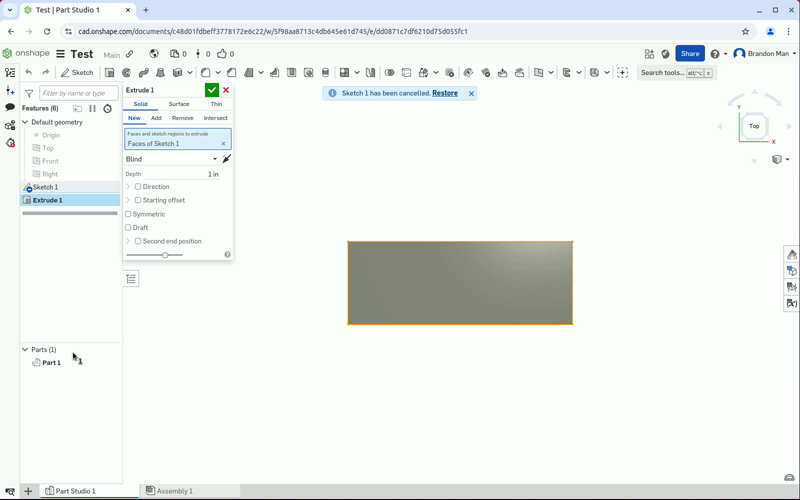
mouse_move(143, 106)
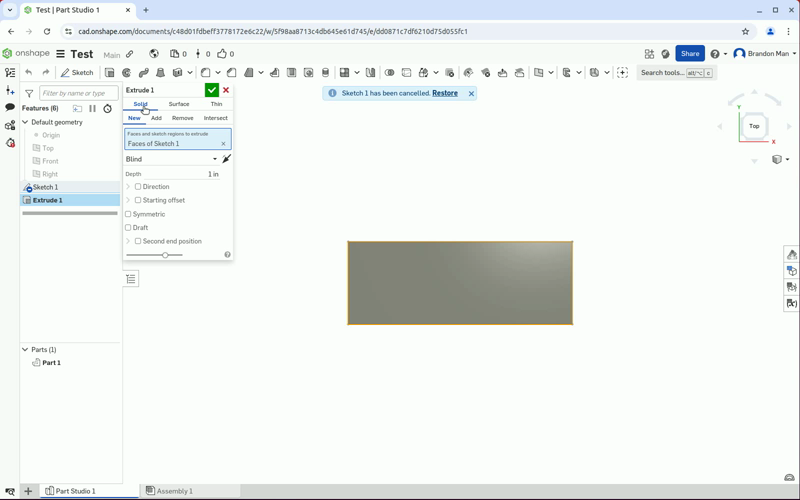
click(143, 106)
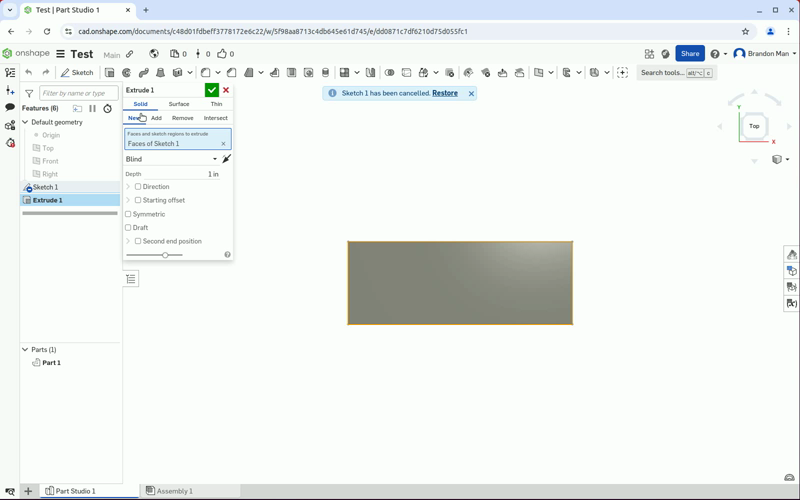
mouse_move(137, 120)
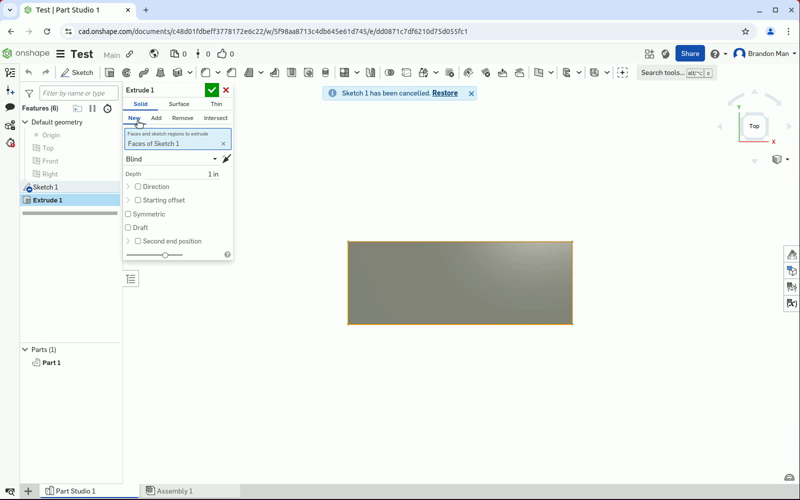
click(137, 120)
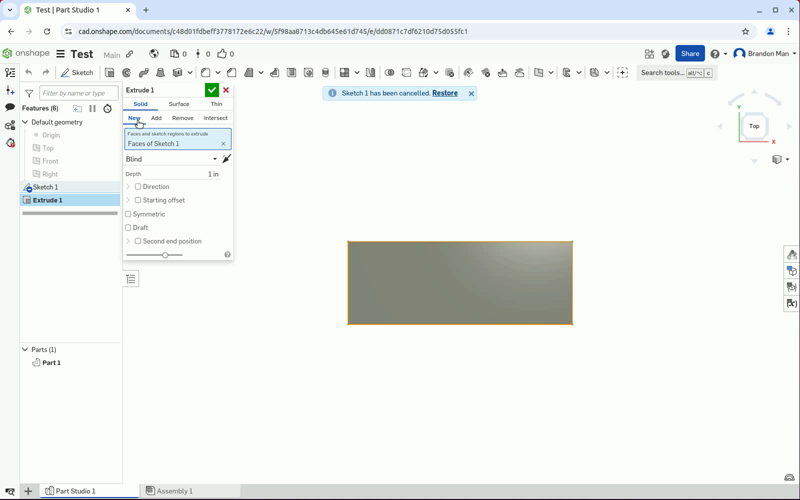
key(tab, 4)
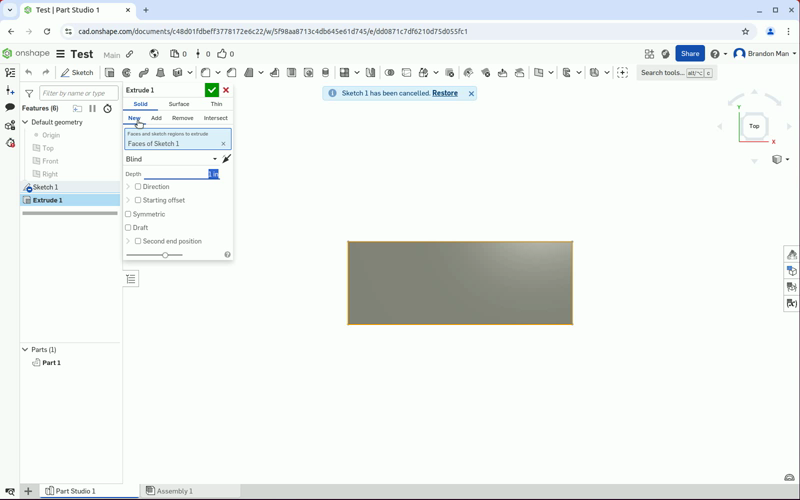
text(2.407)
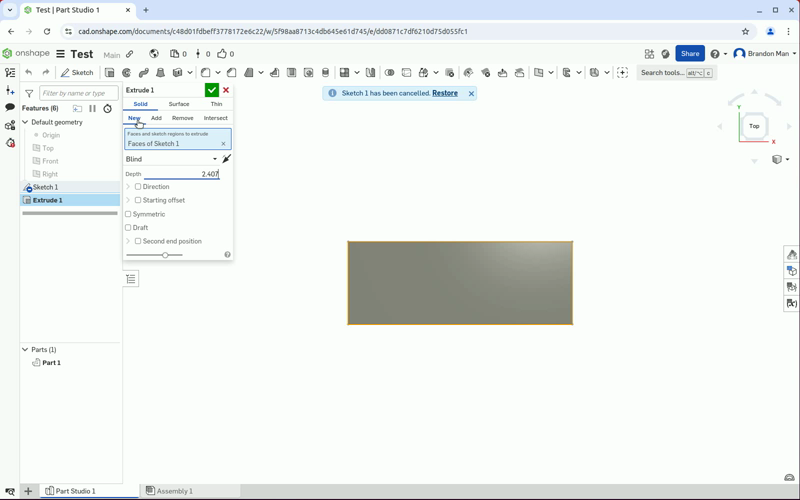
key(enter)
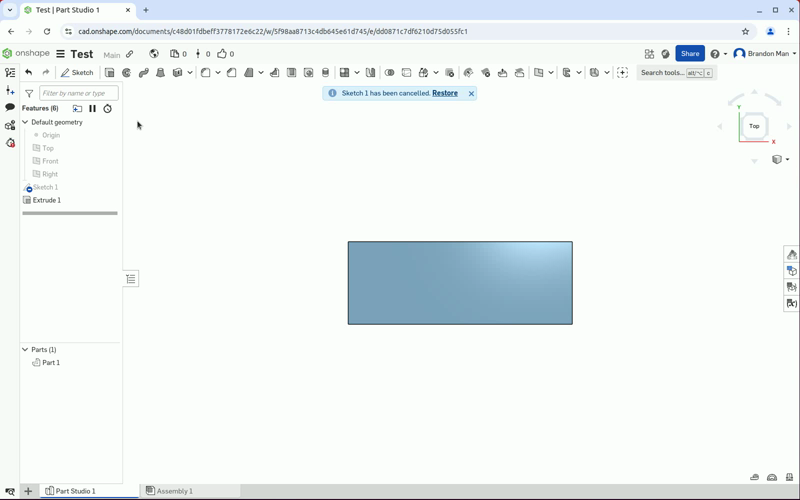
key(shift+h)
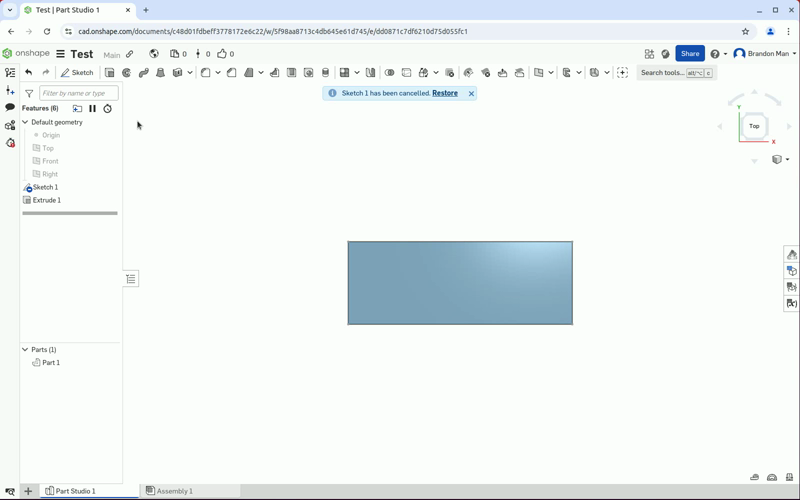
key(shift+h)
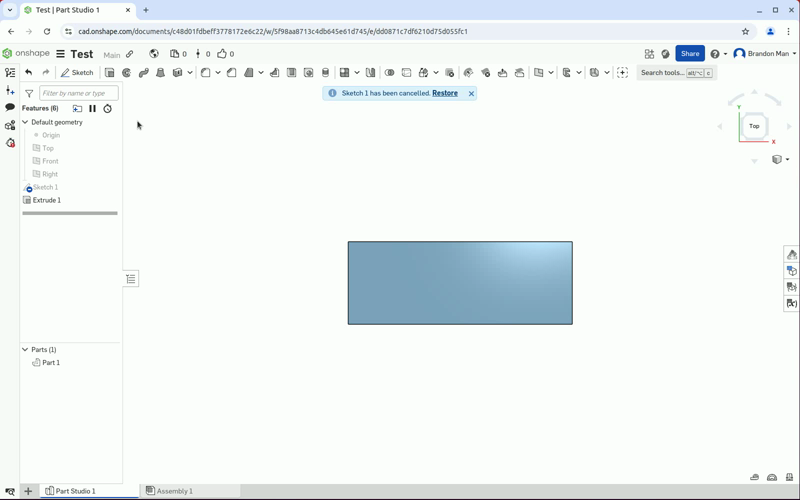
mouse_move(73, 189)
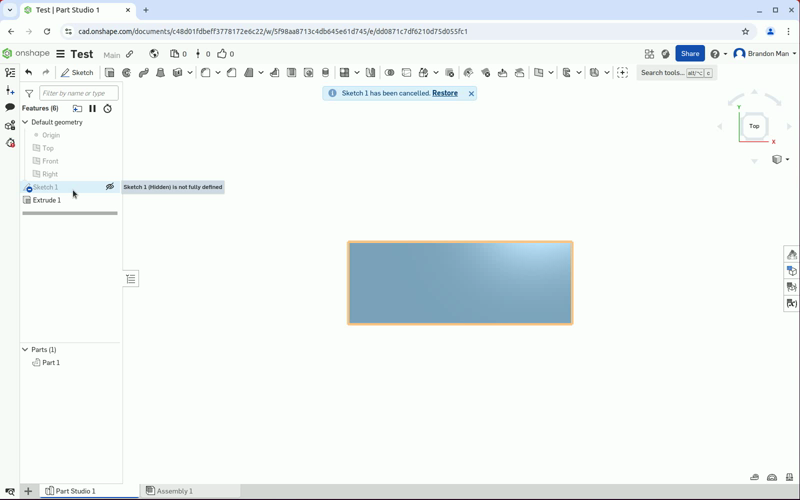
click(73, 189)
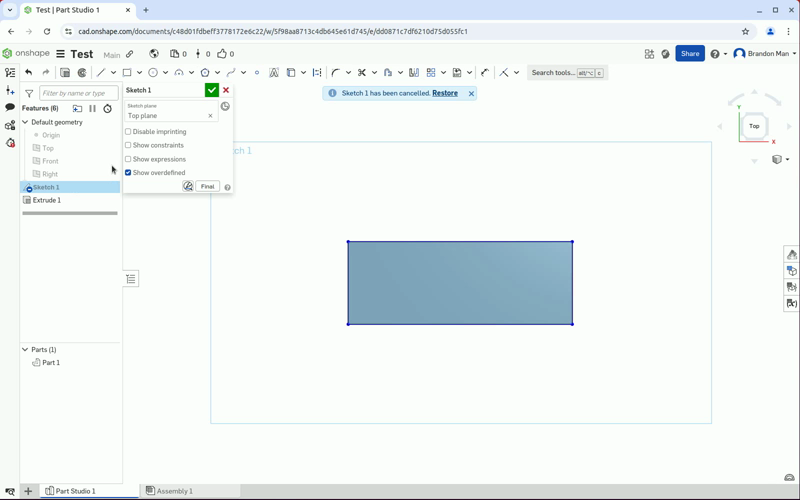
mouse_move(229, 92)
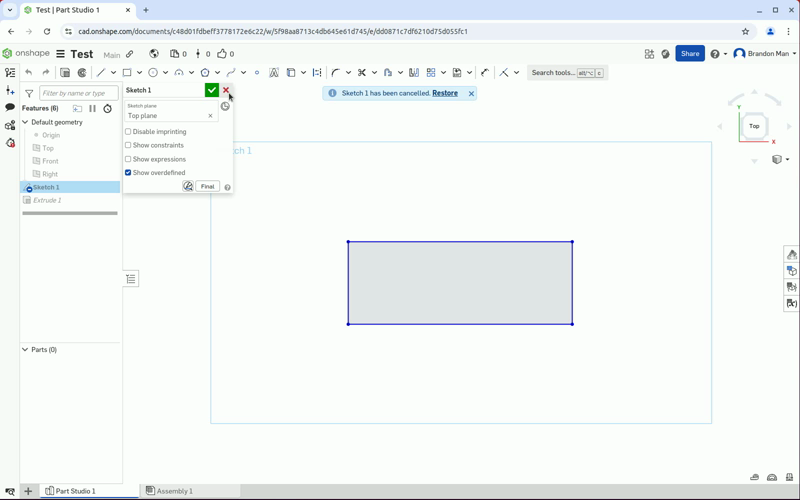
click(229, 92)
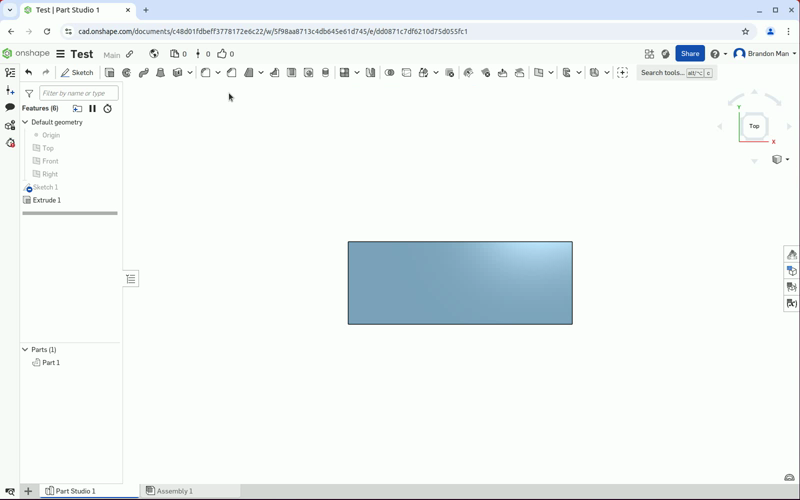
mouse_move(541, 75)
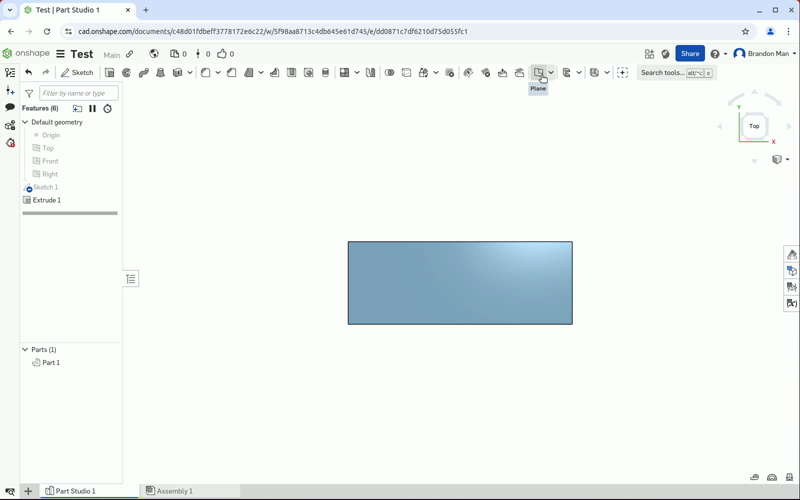
click(541, 75)
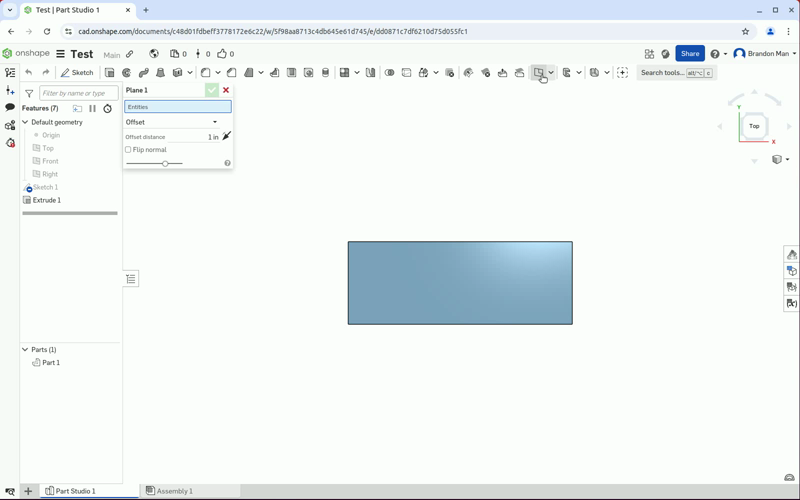
mouse_move(73, 150)
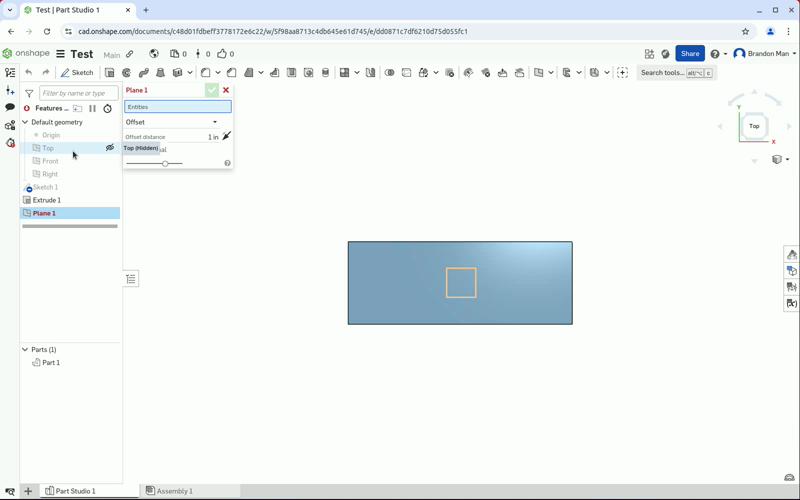
click(73, 150)
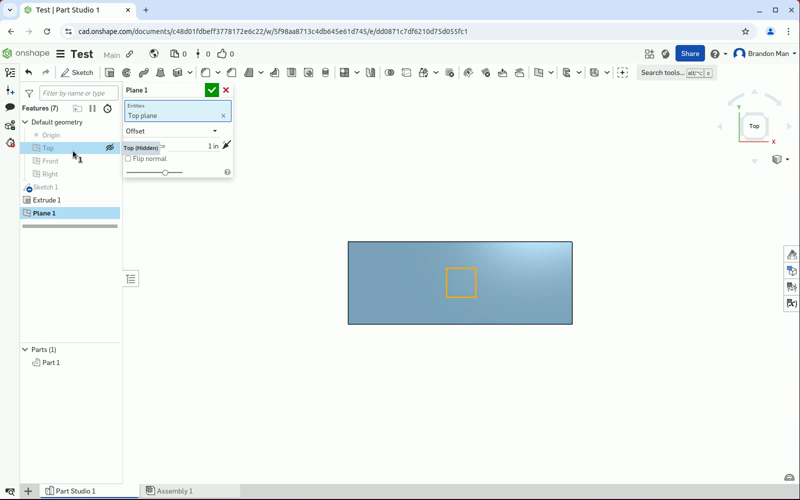
key(tab, 2)
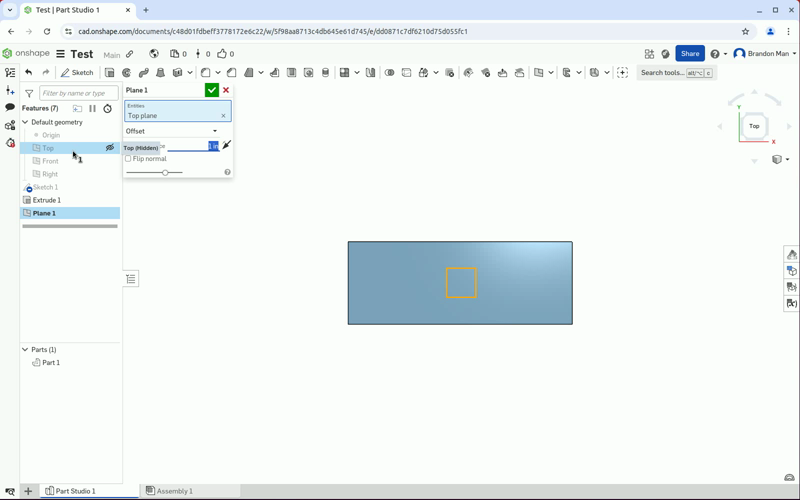
text(2.403)
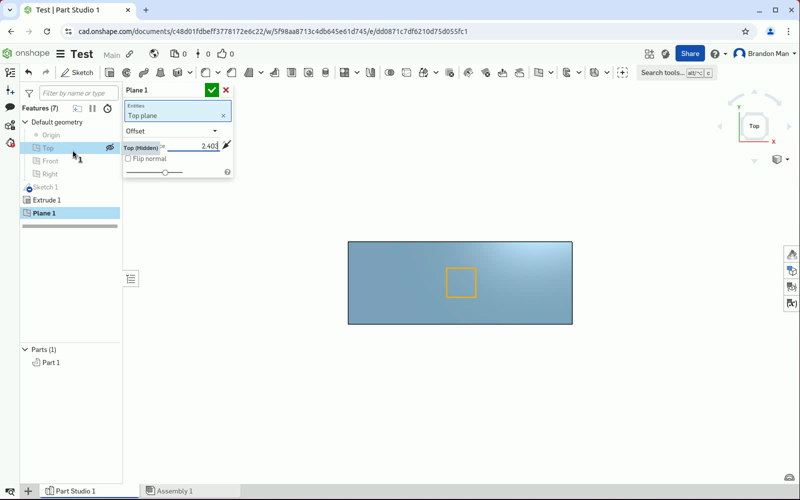
key(enter, 2)
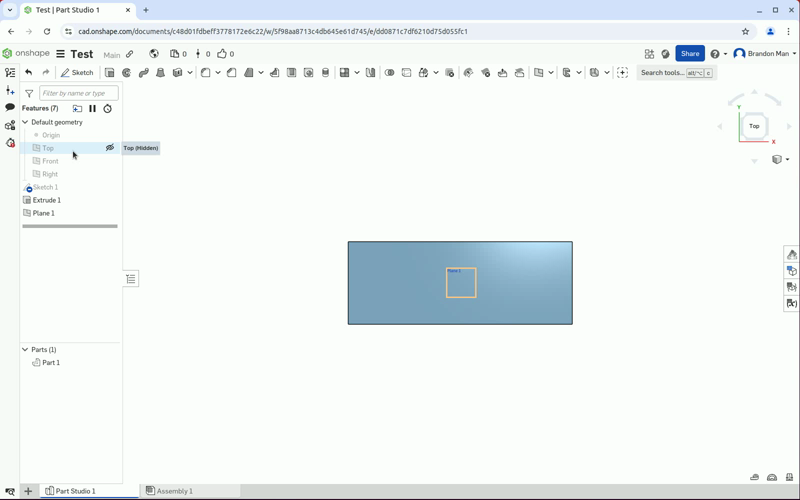
key(shift+s)
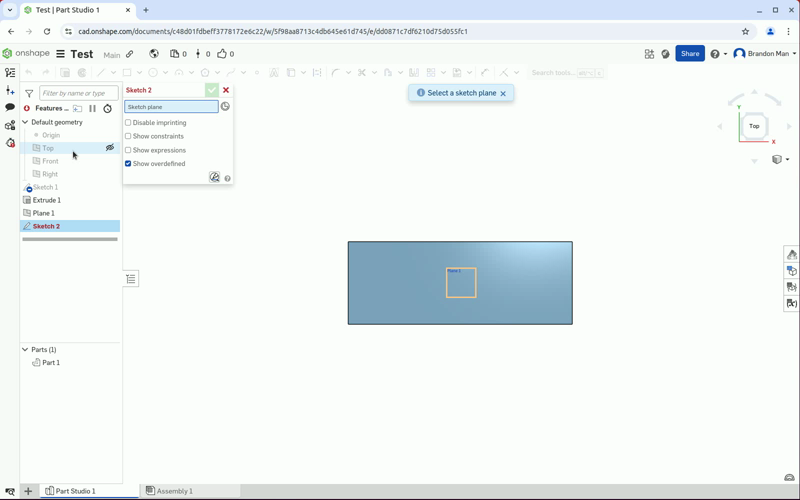
mouse_move(73, 215)
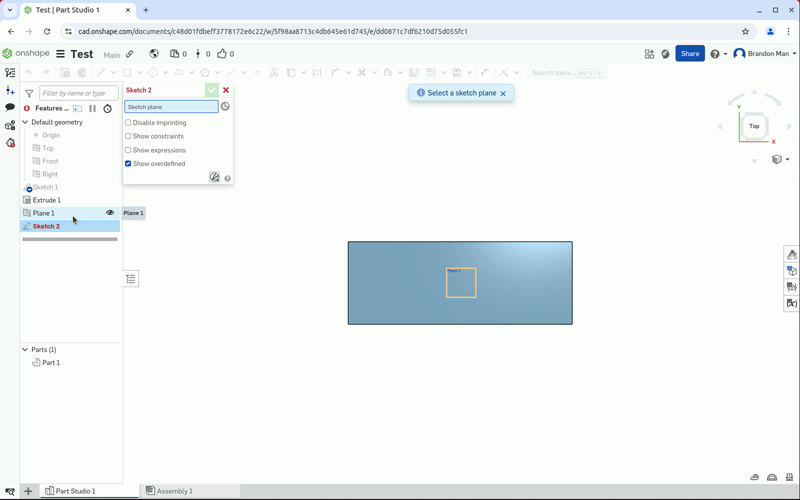
click(73, 215)
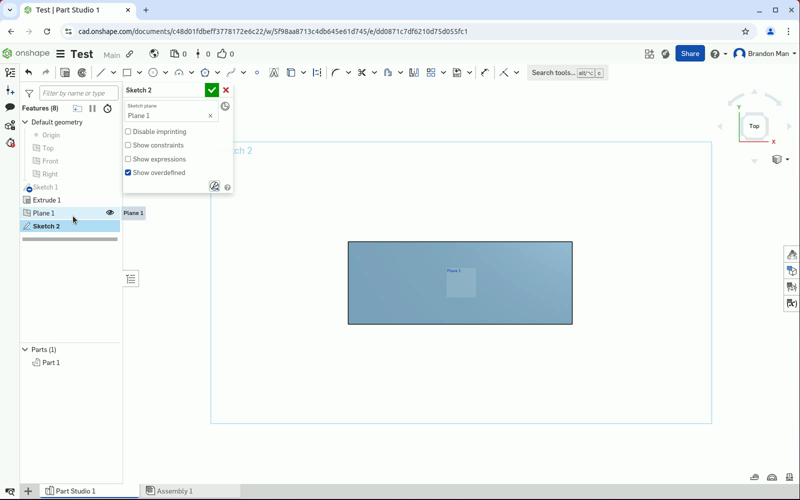
mouse_move(73, 352)
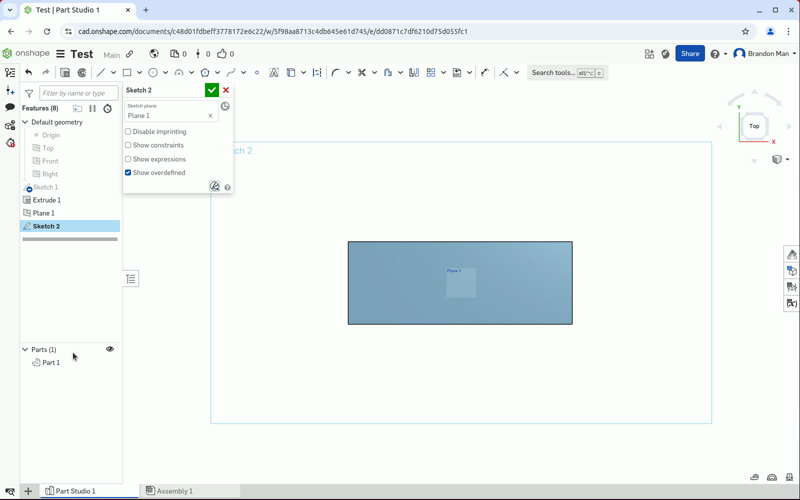
key(y)
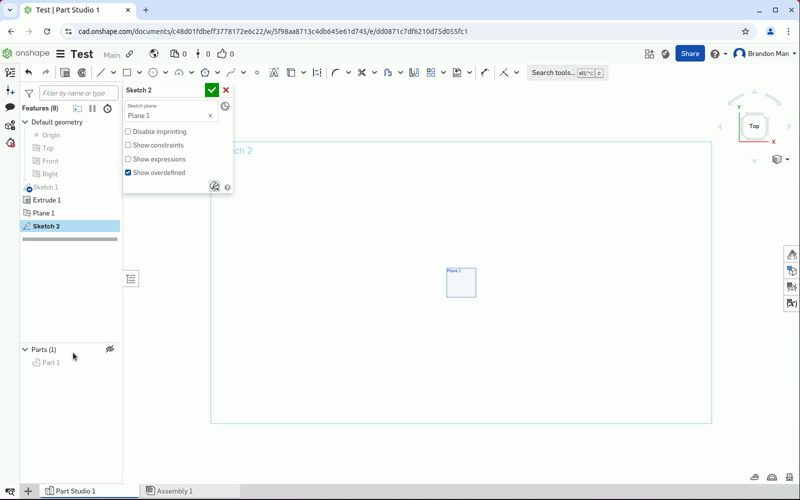
key(l)
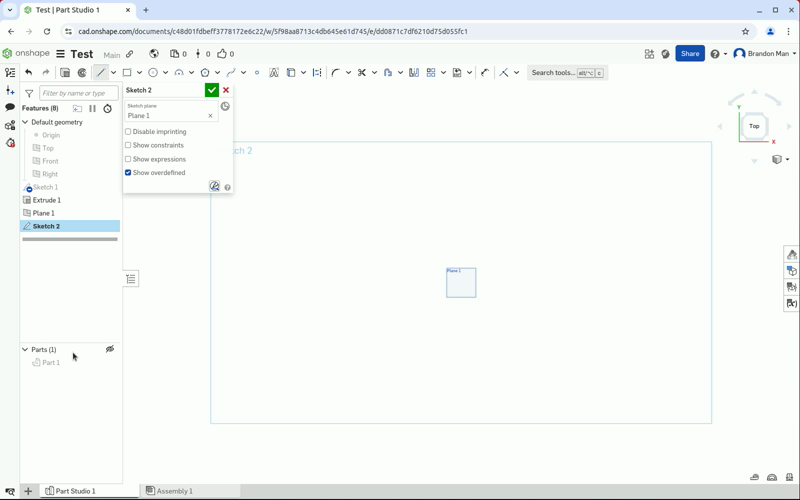
key_down(shift)
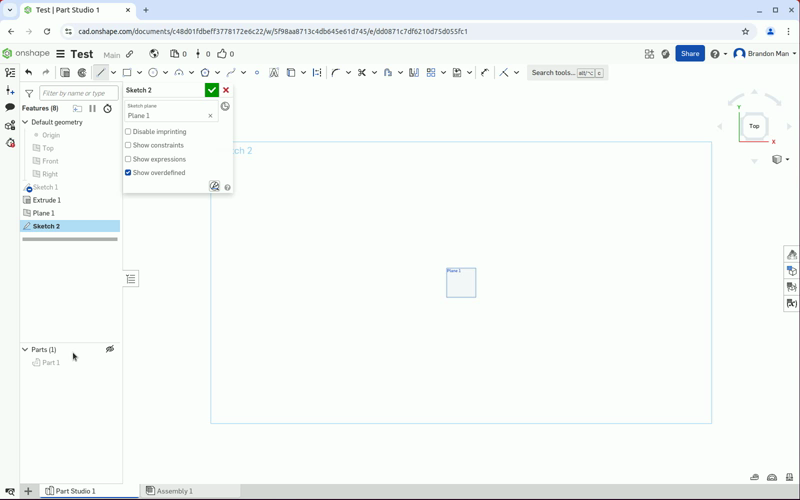
mouse_move(507, 313)
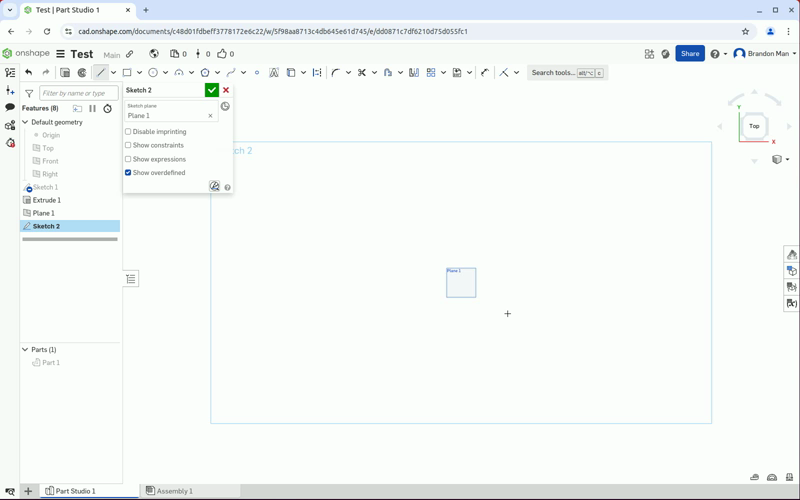
click(507, 313)
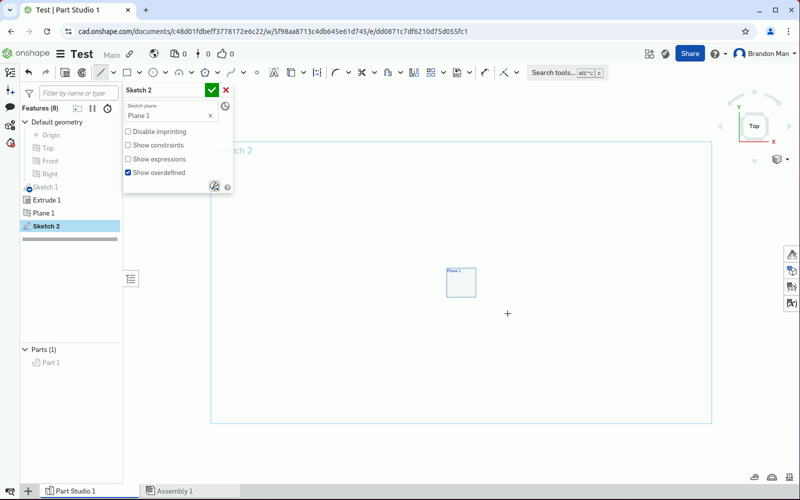
key_up(shift)
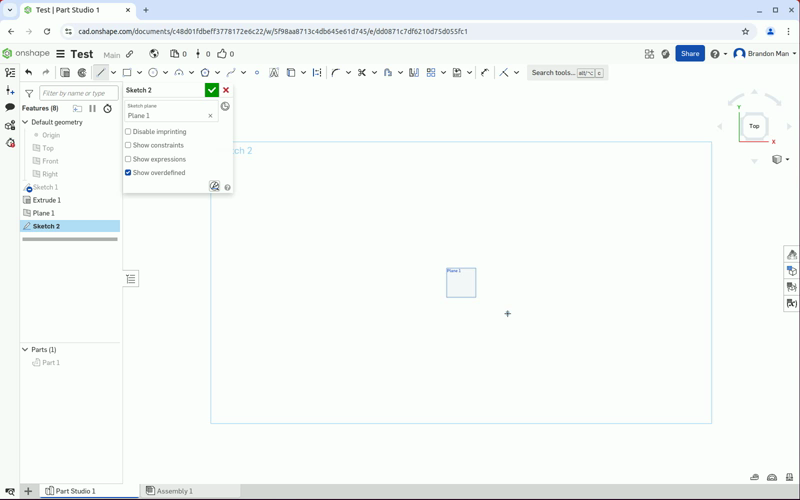
key_down(shift)
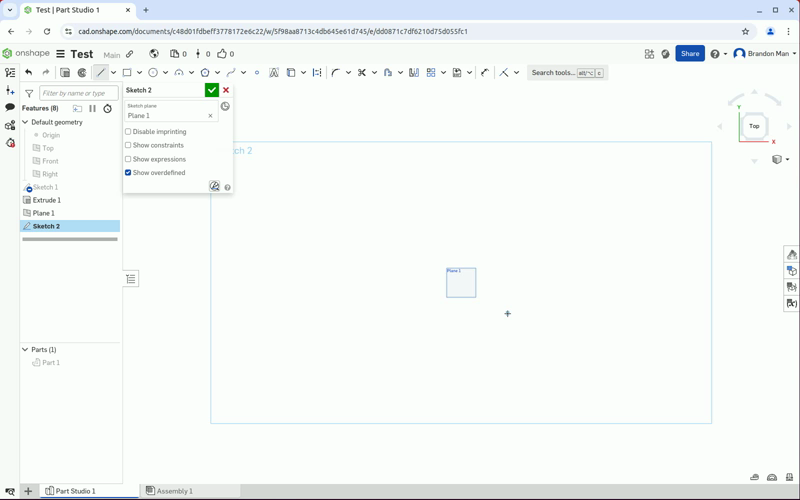
mouse_move(573, 313)
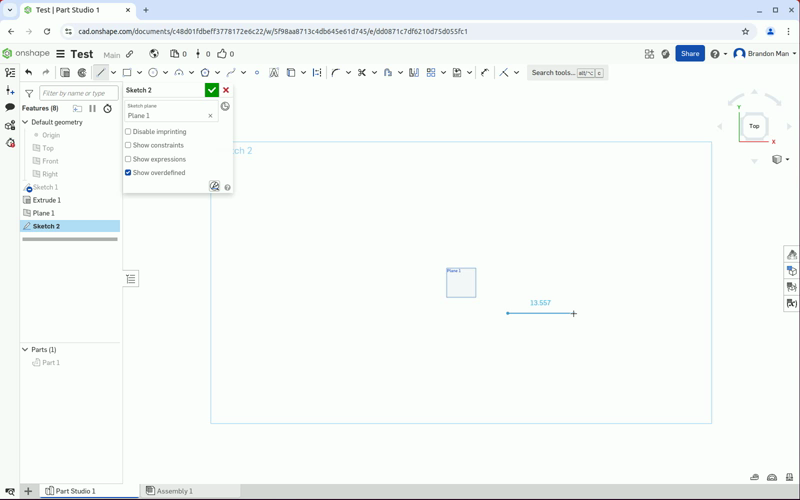
click(573, 313)
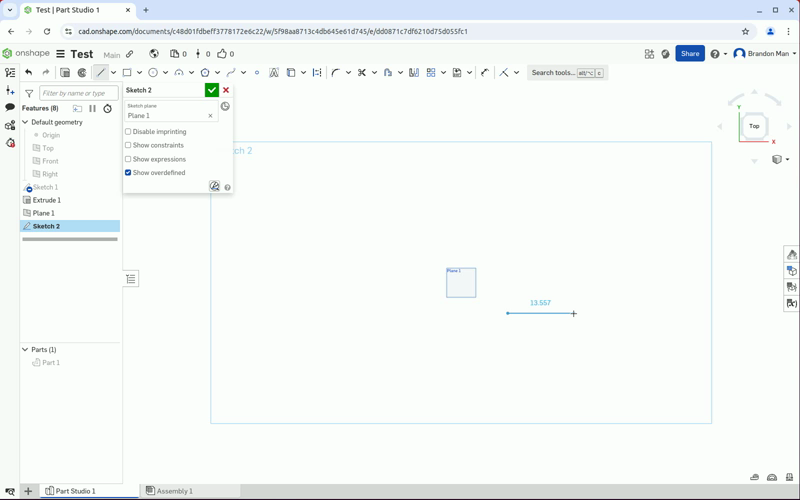
key_up(shift)
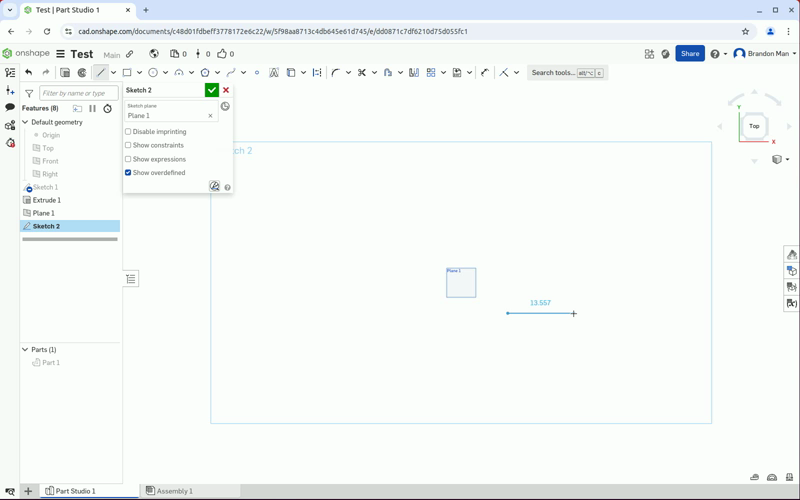
key_down(shift)
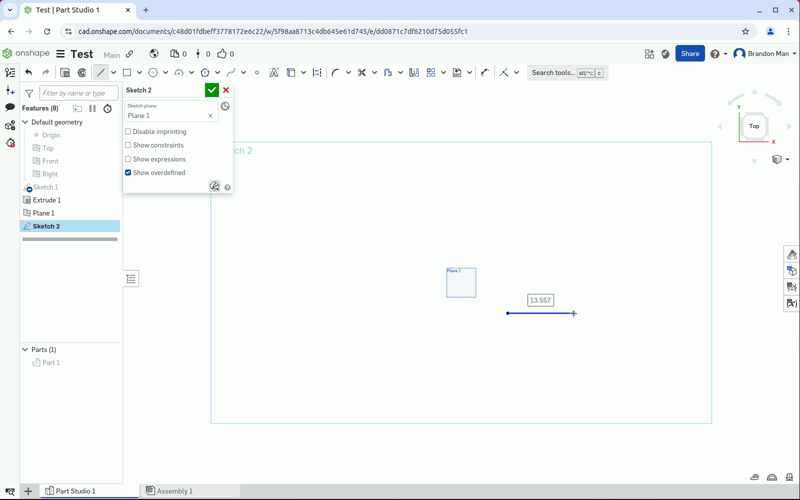
mouse_move(573, 251)
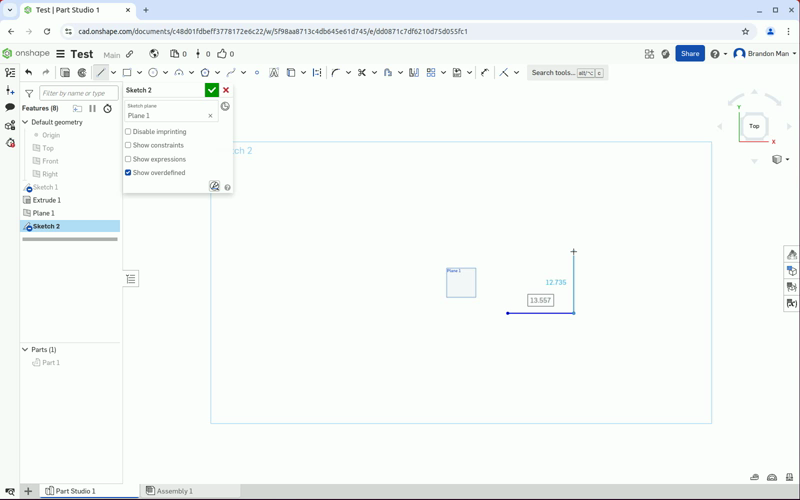
click(573, 251)
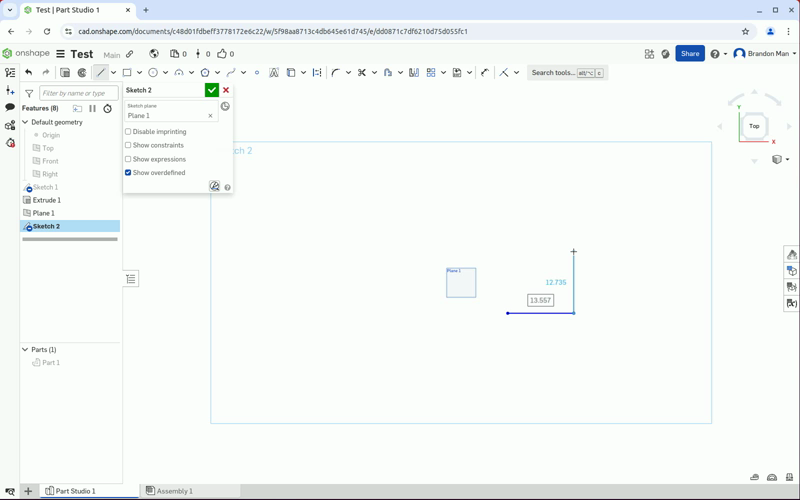
key_up(shift)
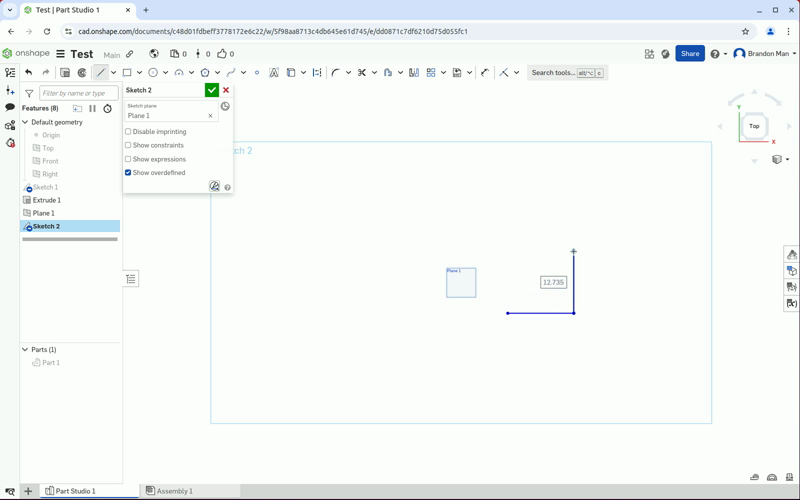
key_down(shift)
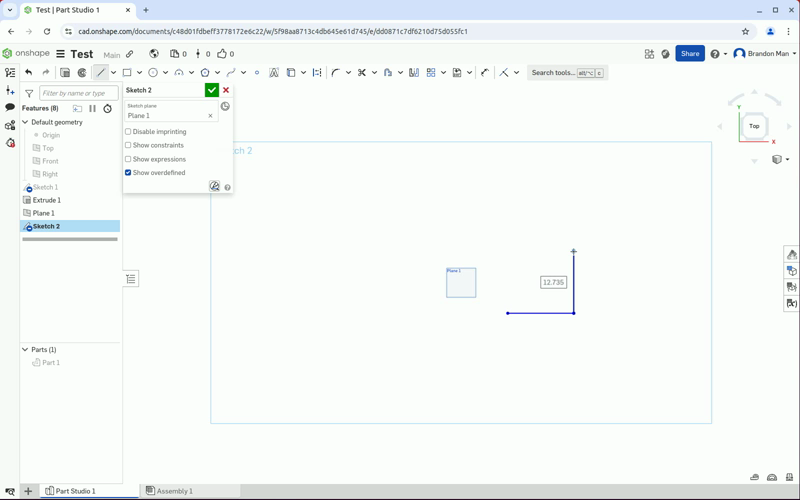
mouse_move(507, 251)
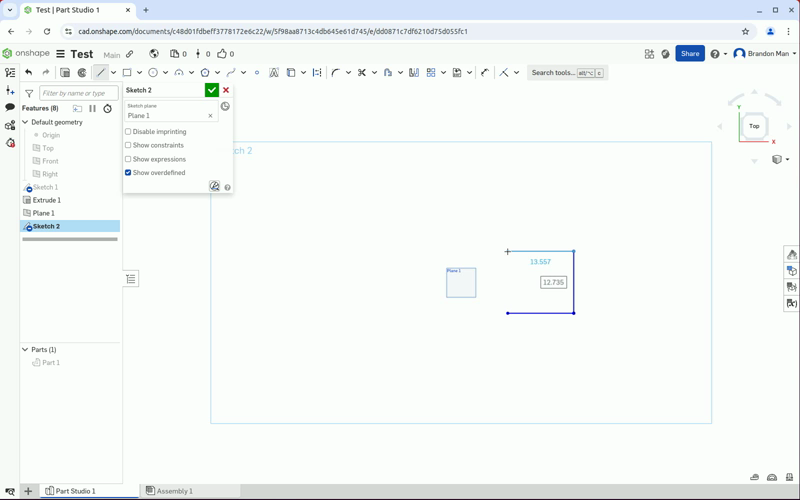
click(507, 251)
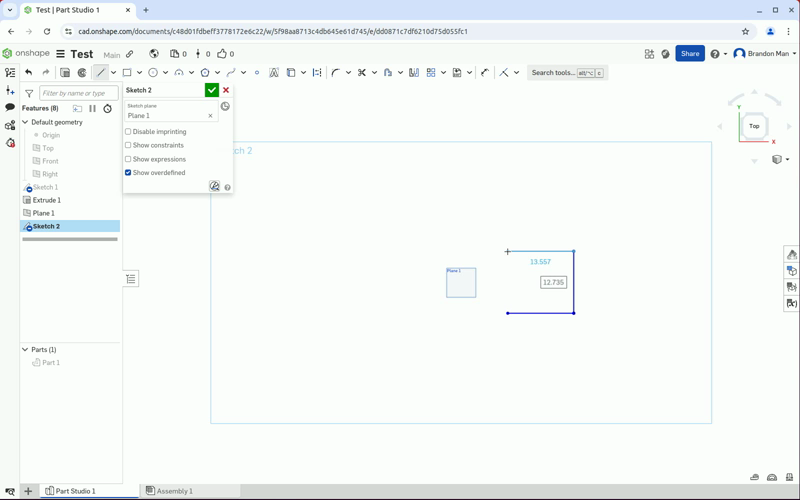
key_up(shift)
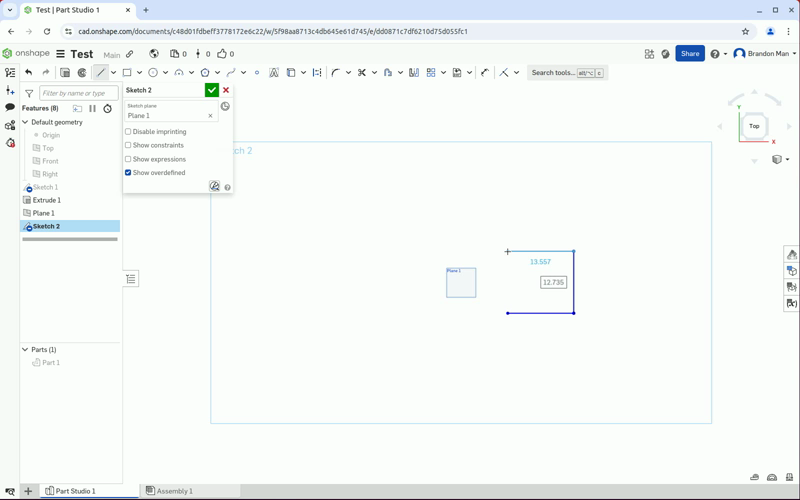
key_down(shift)
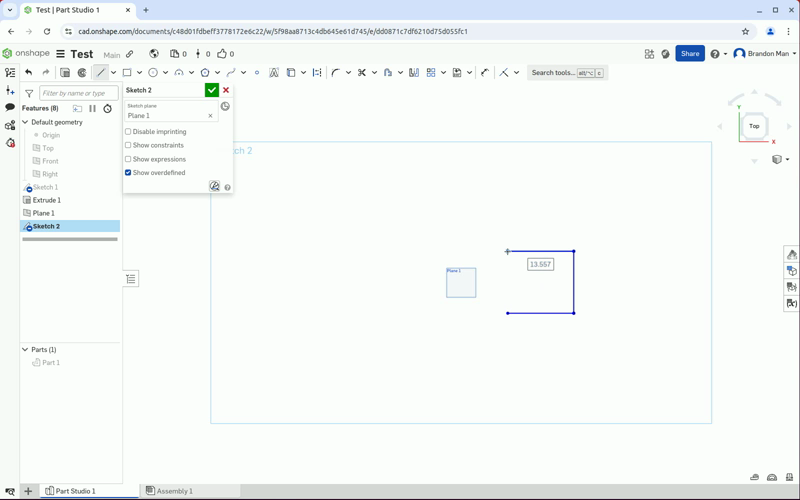
mouse_move(507, 313)
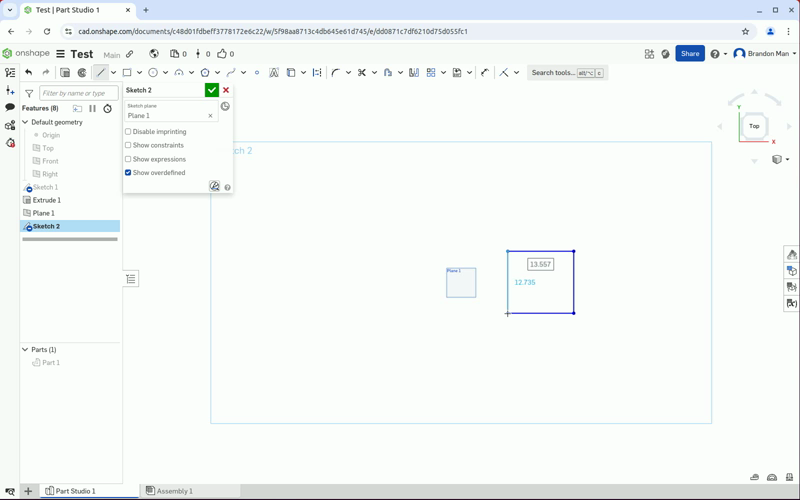
key_up(shift)
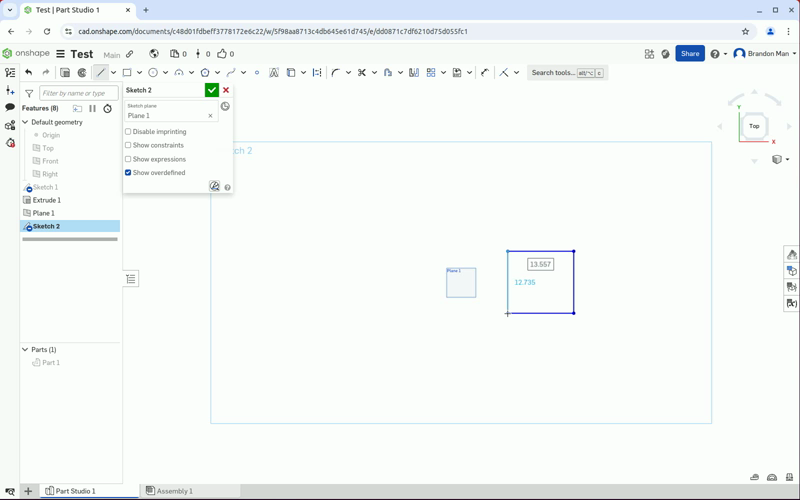
click(507, 313)
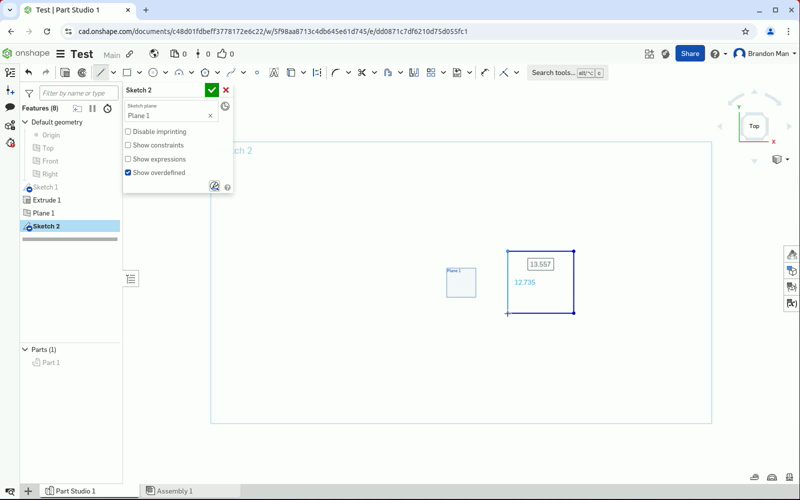
key(esc)
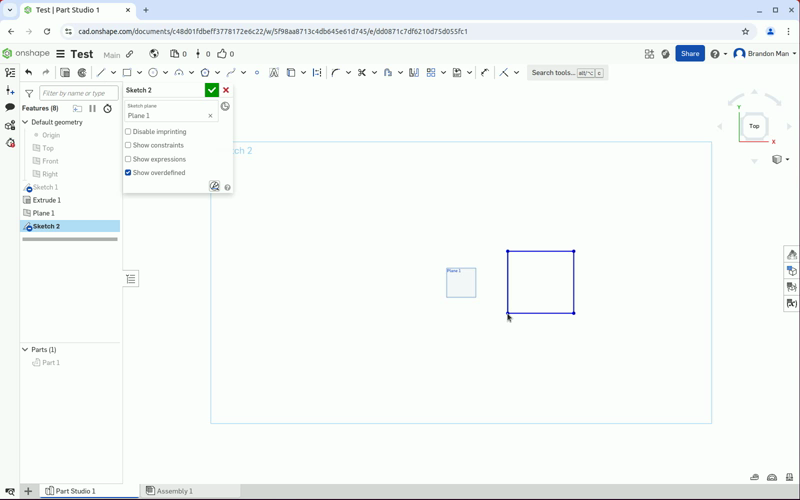
mouse_move(531, 275)
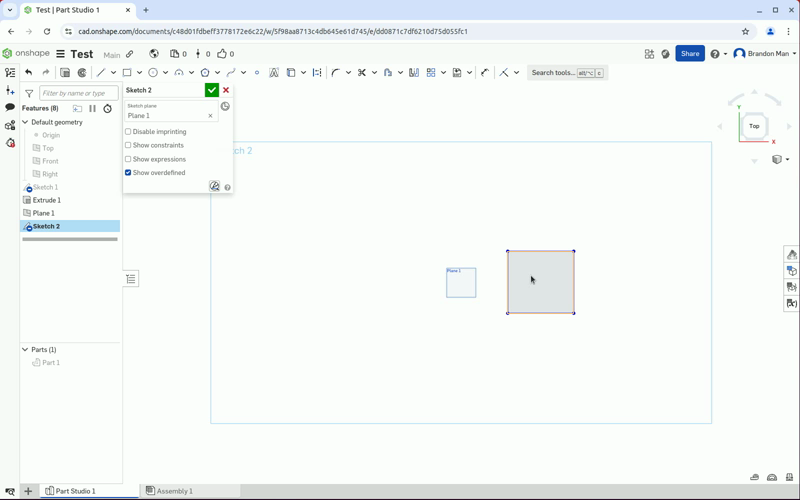
click(531, 275)
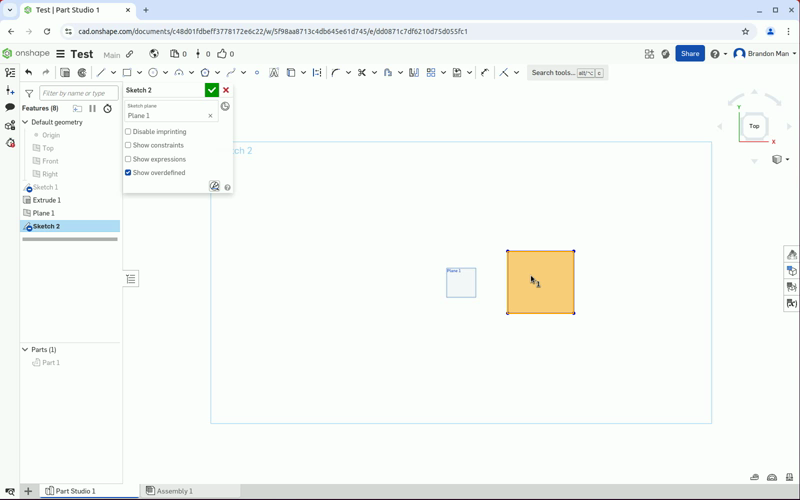
mouse_move(73, 352)
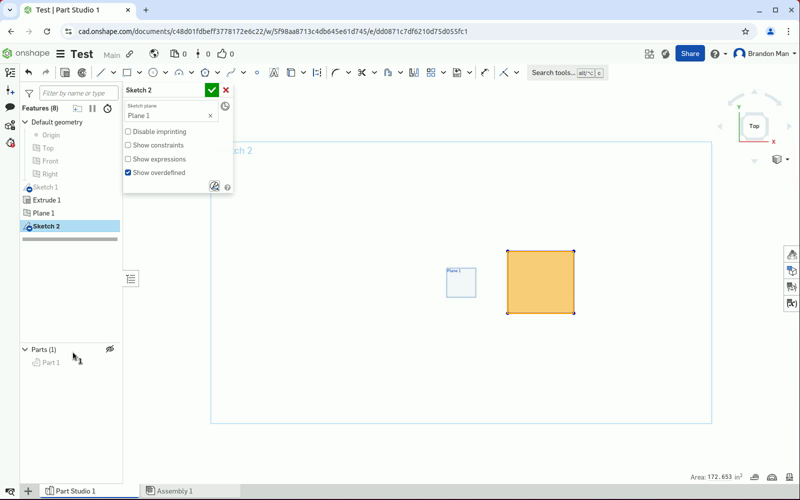
key(shift+y)
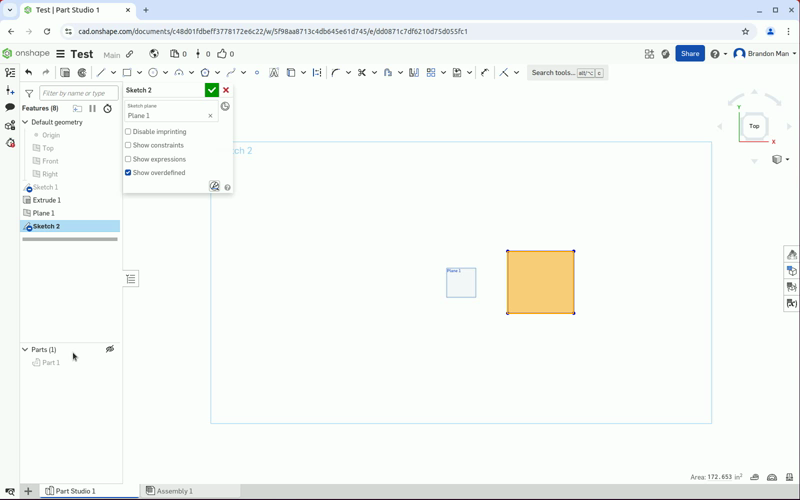
key(shift+e)
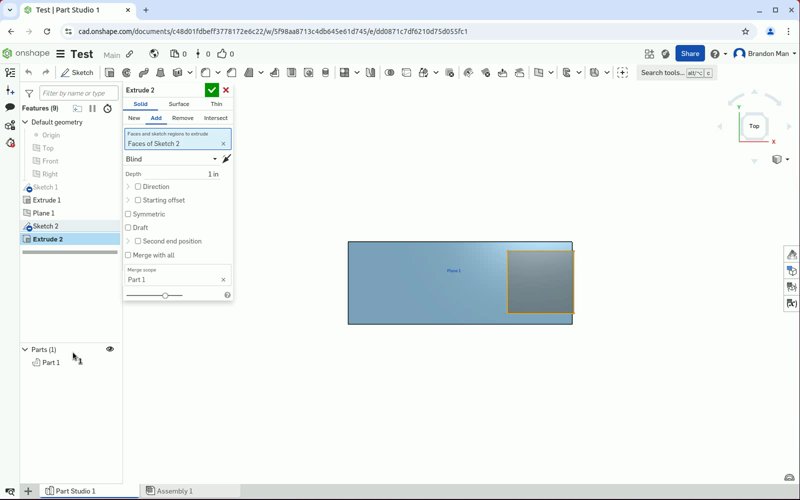
mouse_move(143, 106)
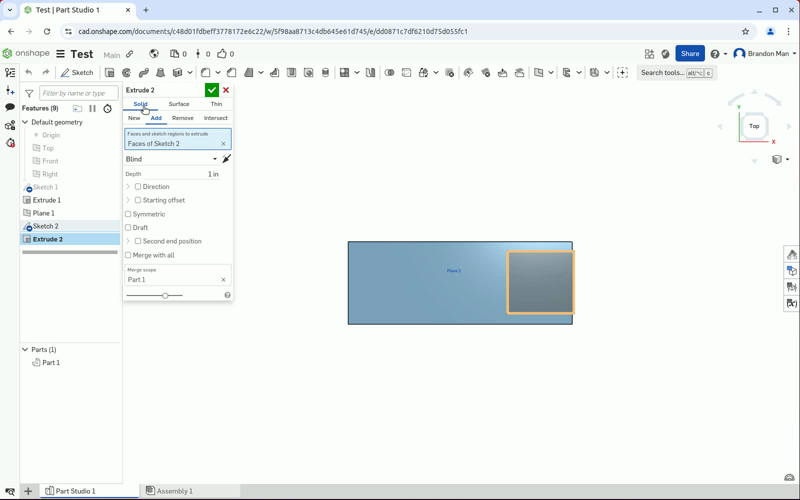
click(143, 106)
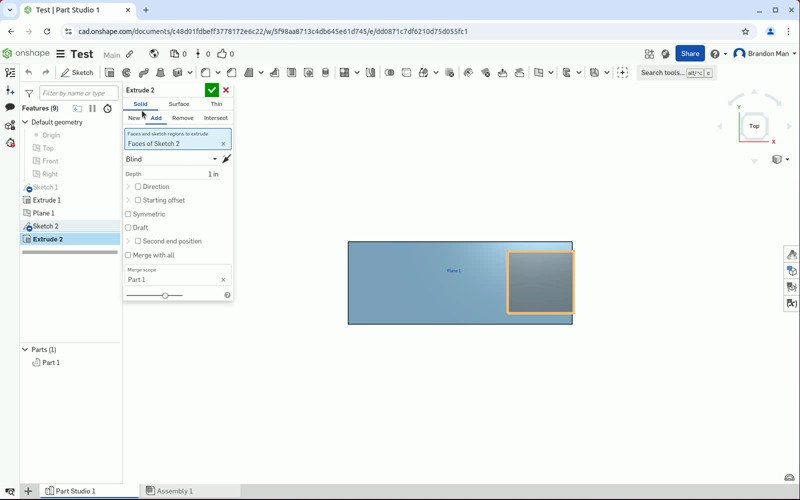
mouse_move(137, 120)
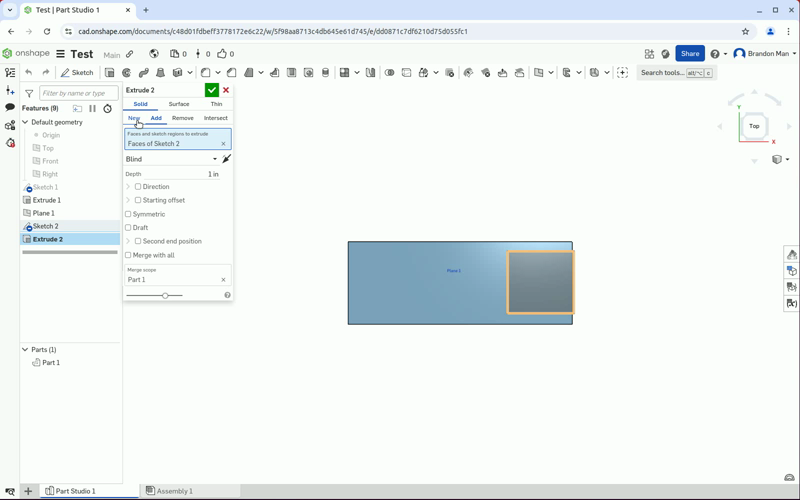
click(137, 120)
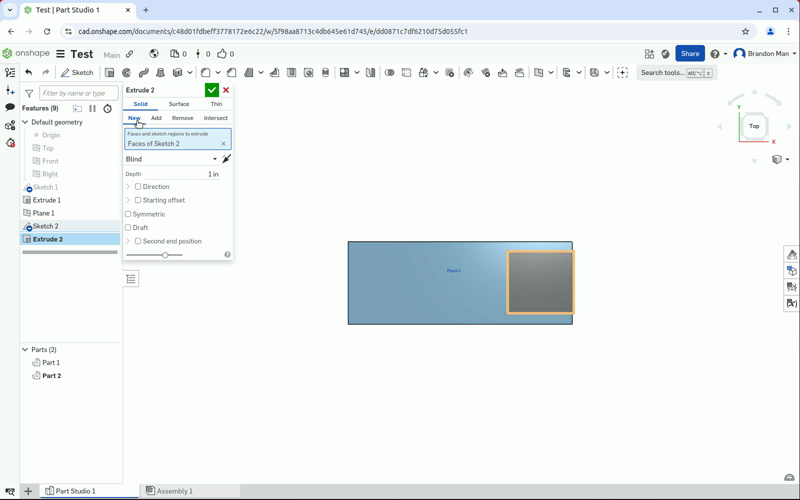
key(tab, 4)
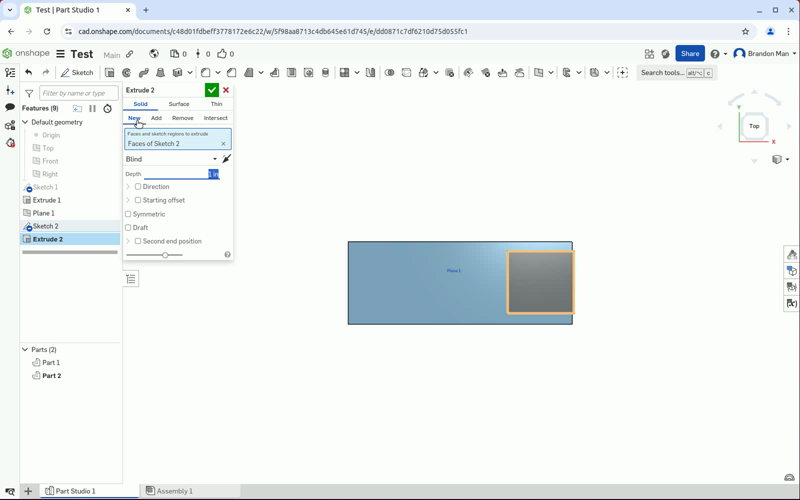
text(8.666)
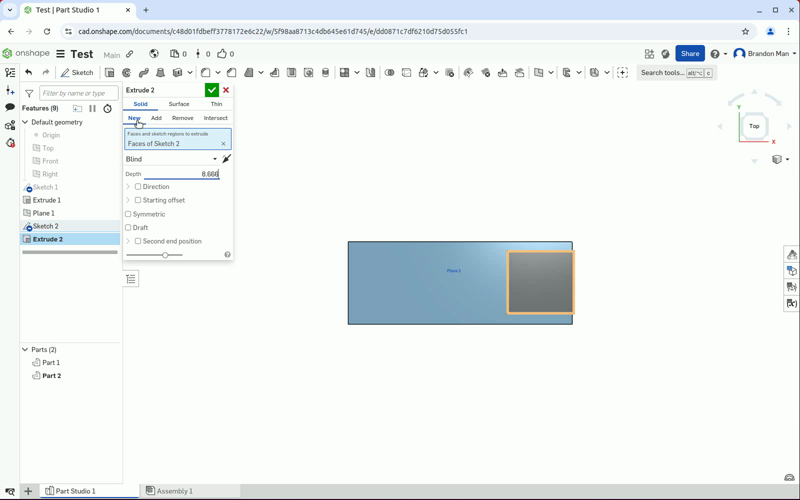
key(enter)
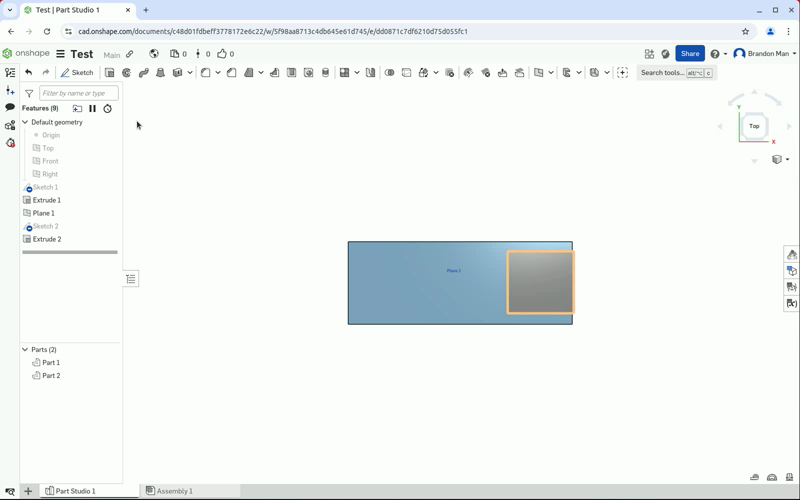
key(shift+h)
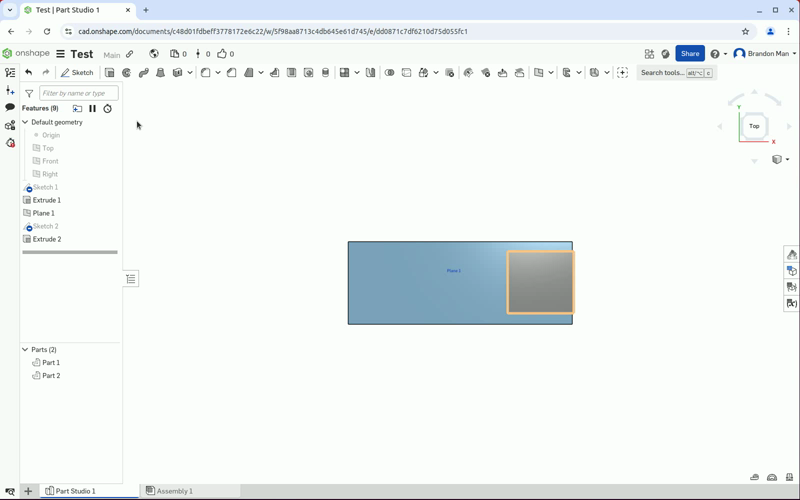
key(shift+h)
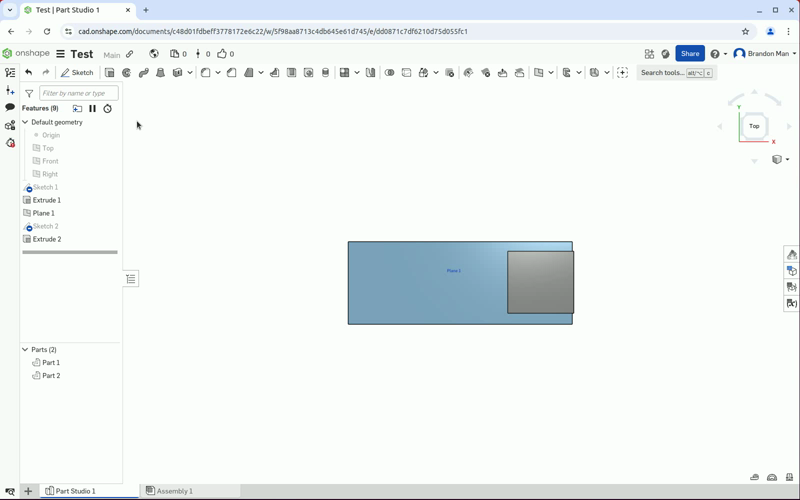
mouse_move(73, 189)
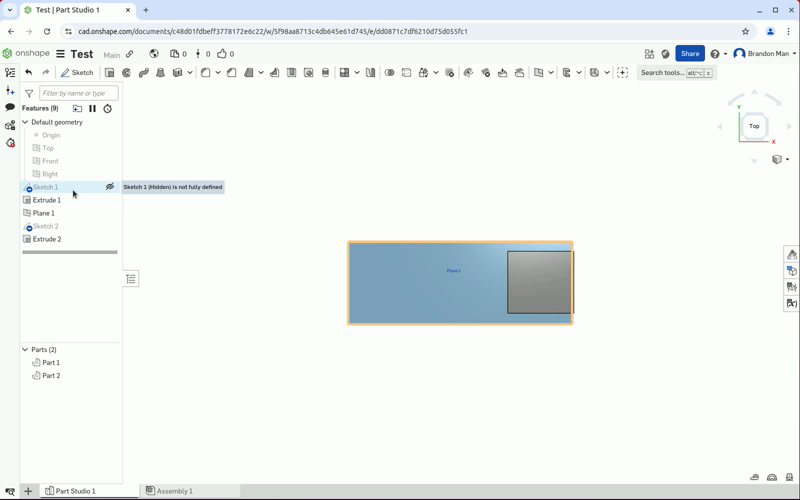
click(73, 189)
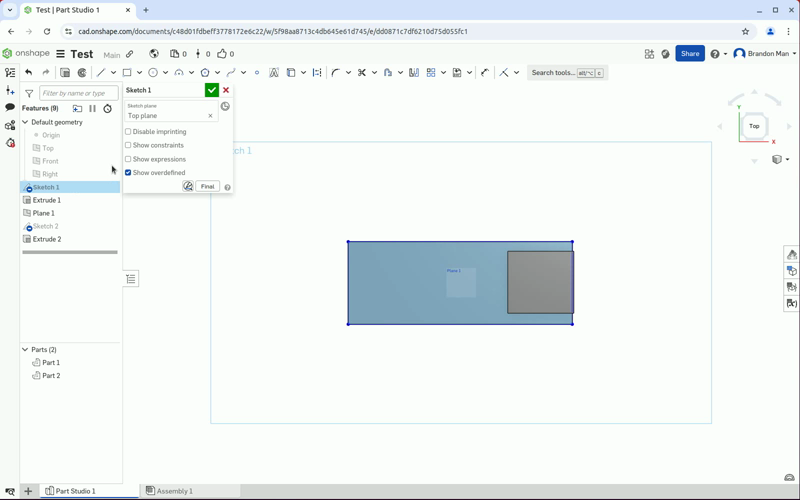
mouse_move(229, 92)
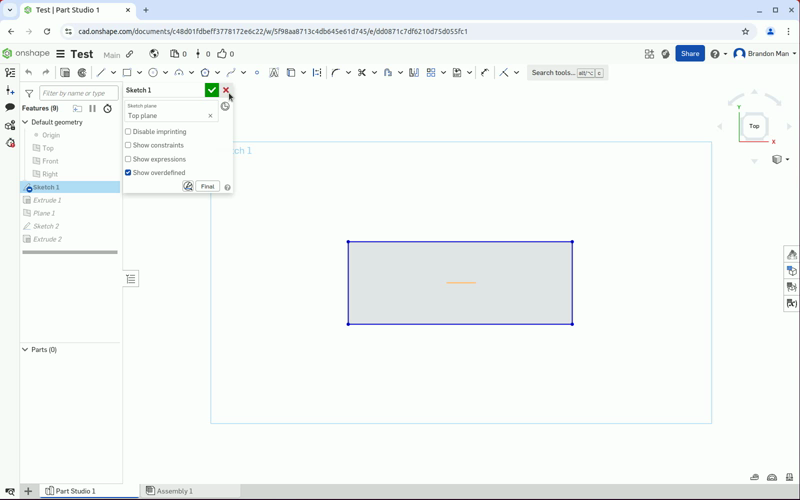
click(229, 92)
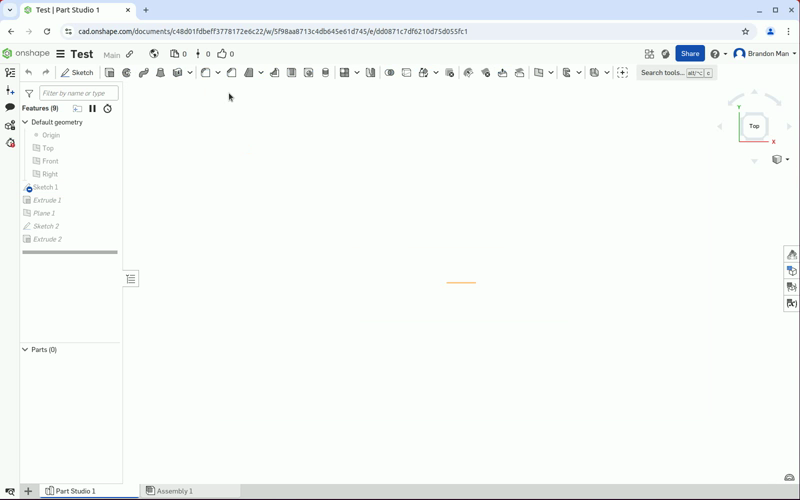
key(shift+s)
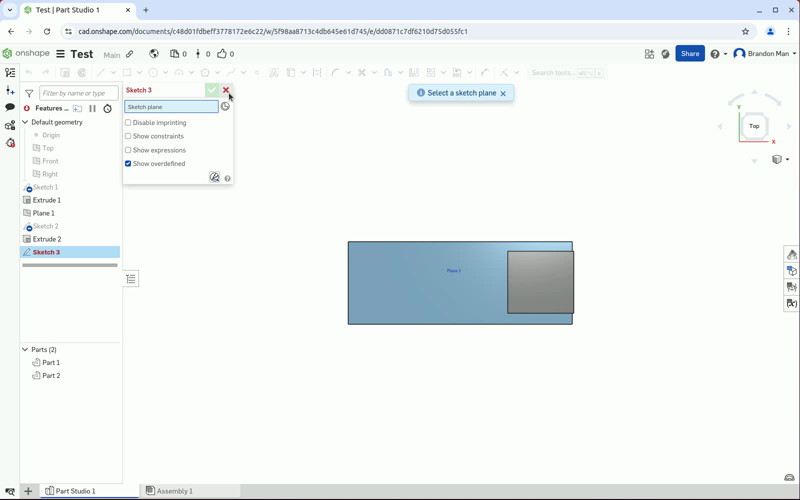
mouse_move(73, 215)
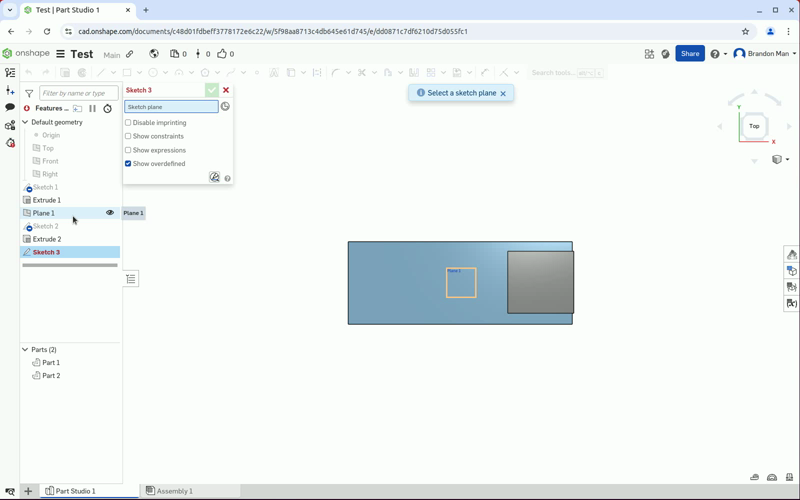
click(73, 215)
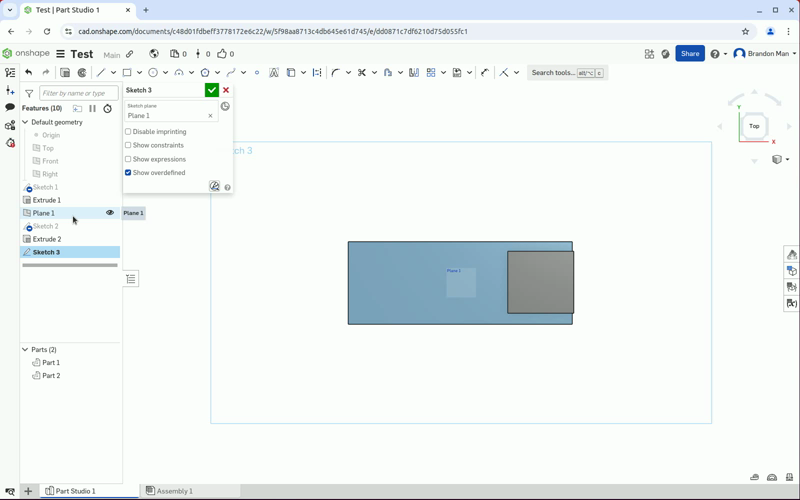
mouse_move(73, 352)
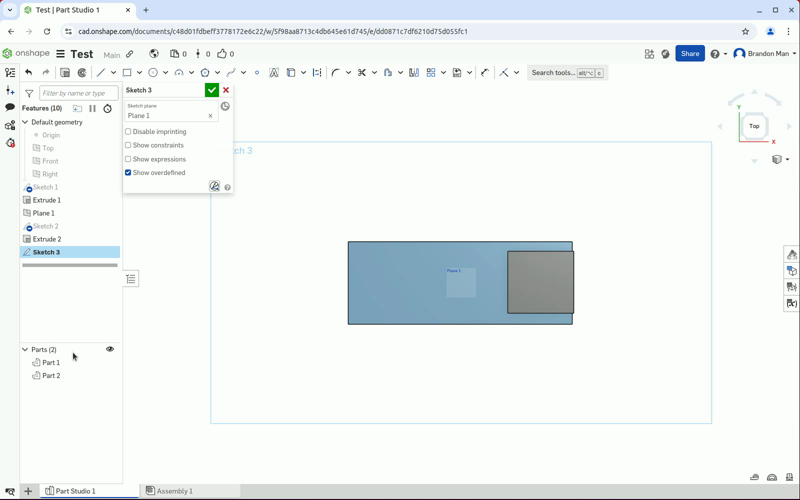
key(y)
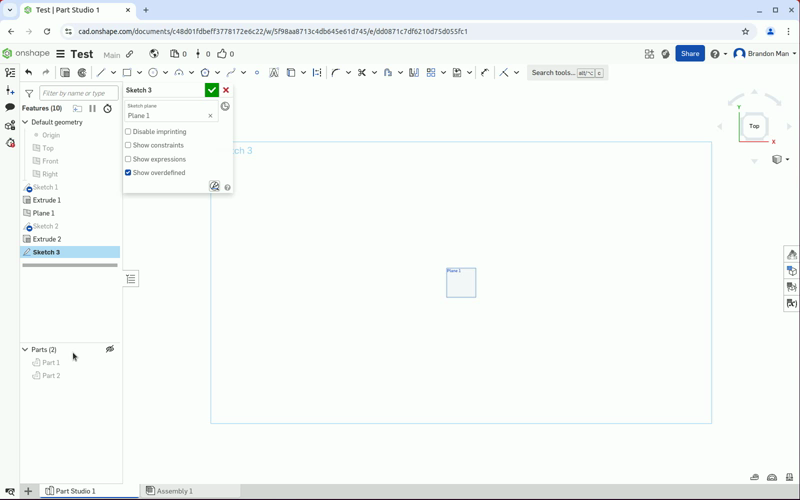
key(l)
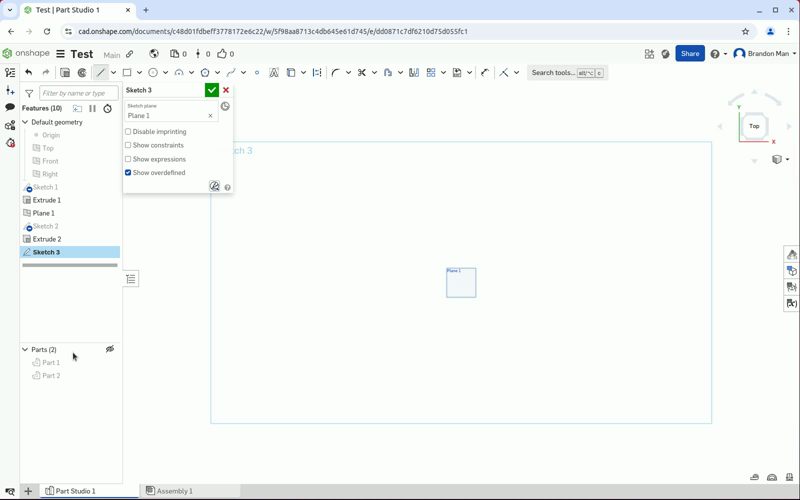
key_down(shift)
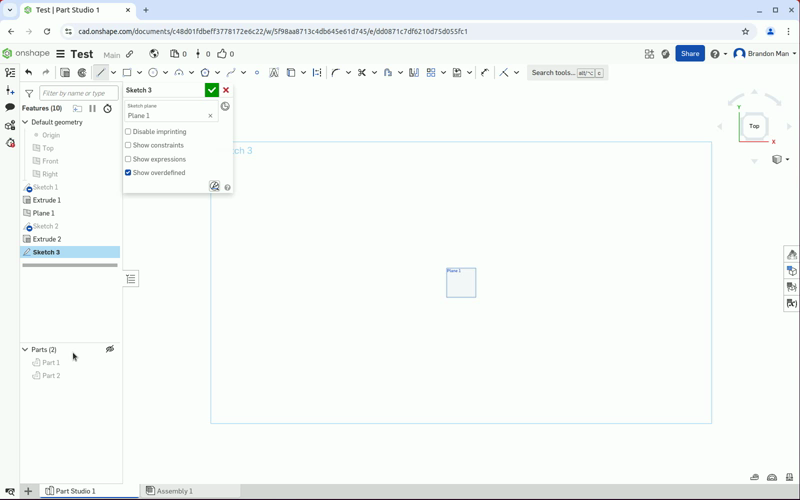
mouse_move(348, 311)
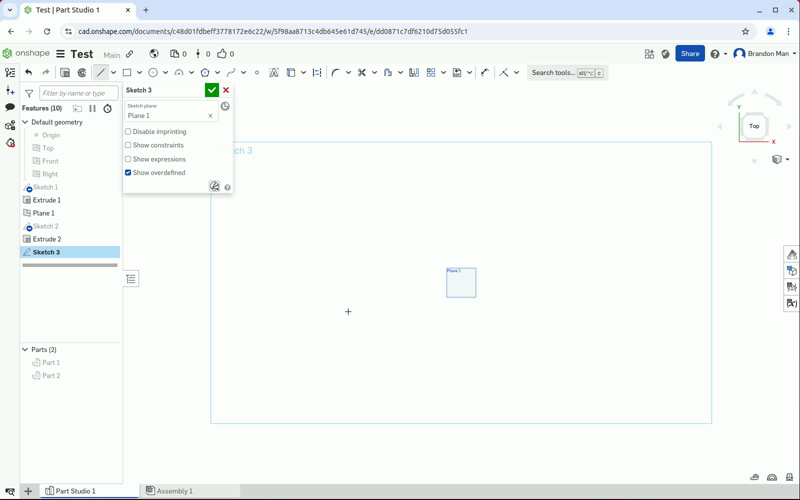
click(348, 311)
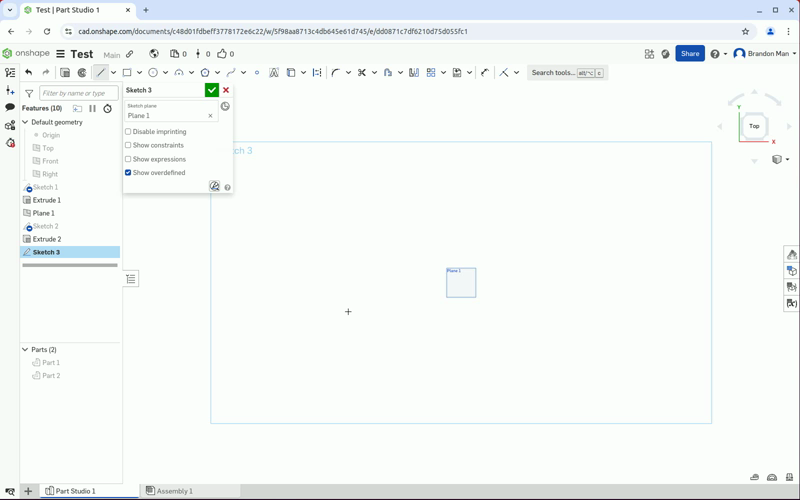
key_up(shift)
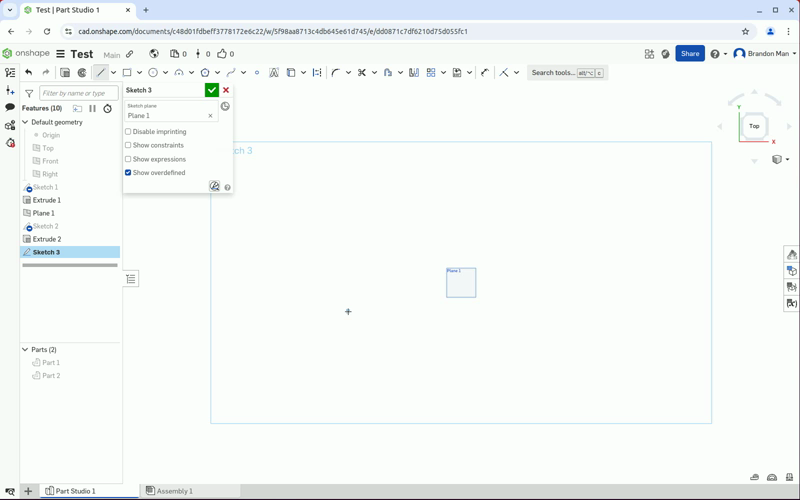
key_down(shift)
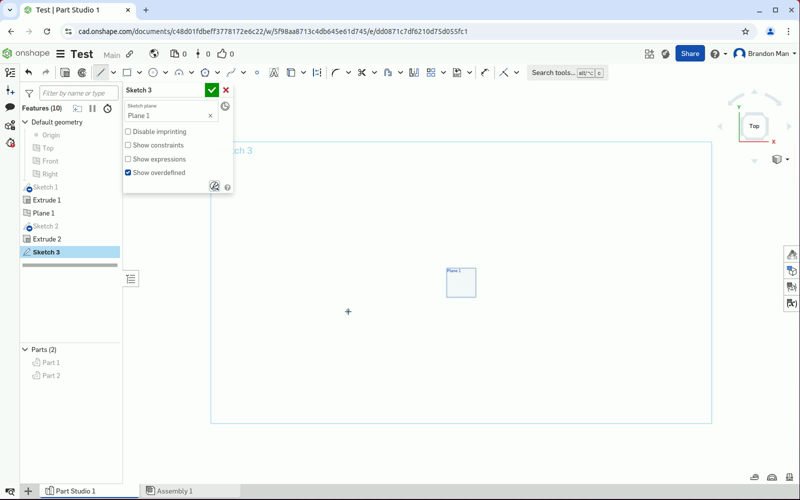
mouse_move(378, 311)
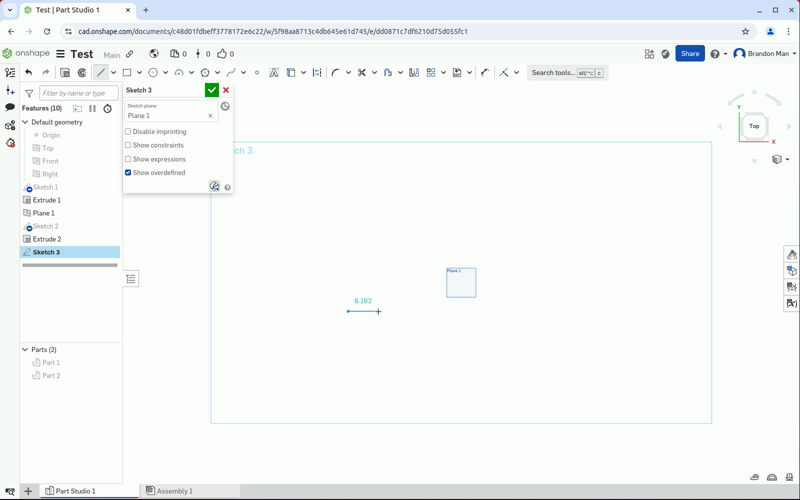
mouse_move(398, 311)
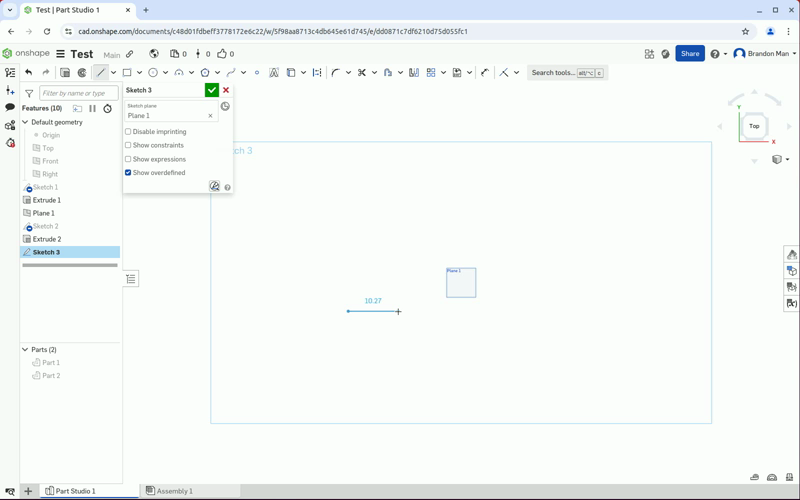
click(398, 311)
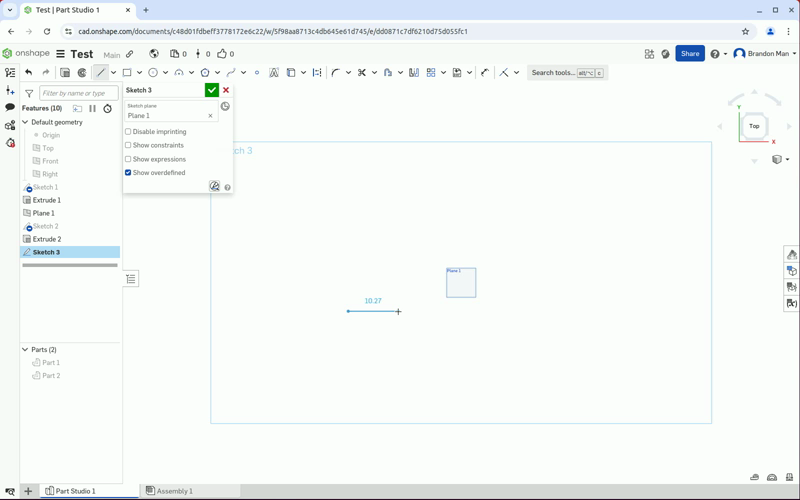
key_up(shift)
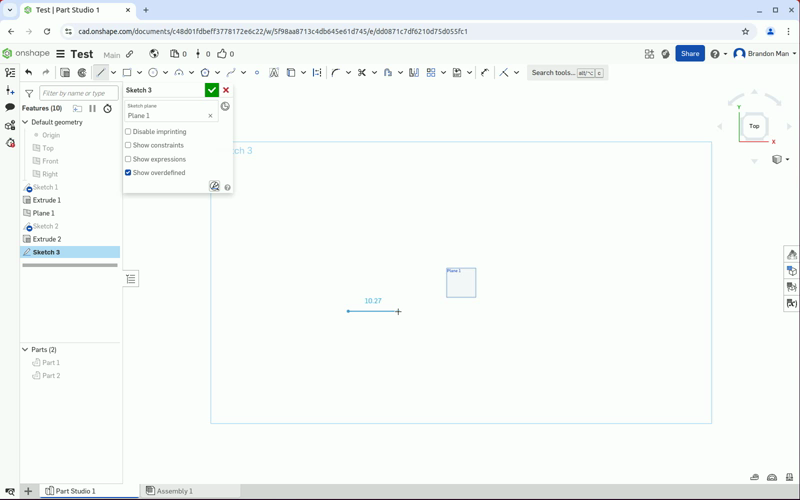
key_down(shift)
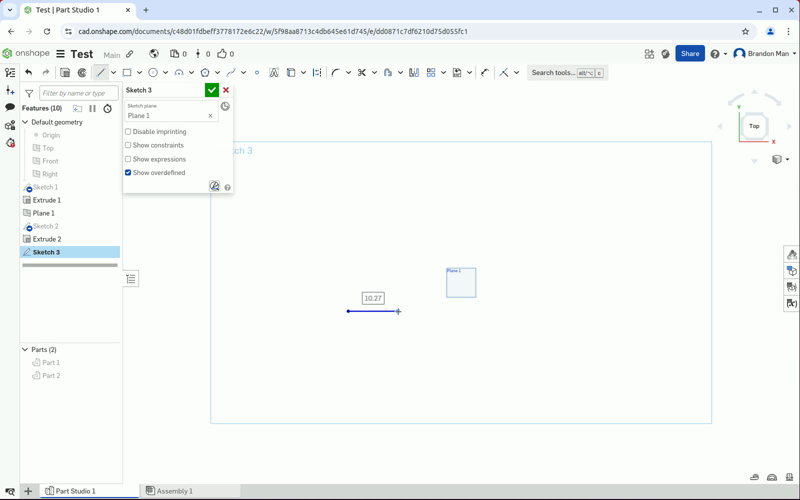
mouse_move(428, 311)
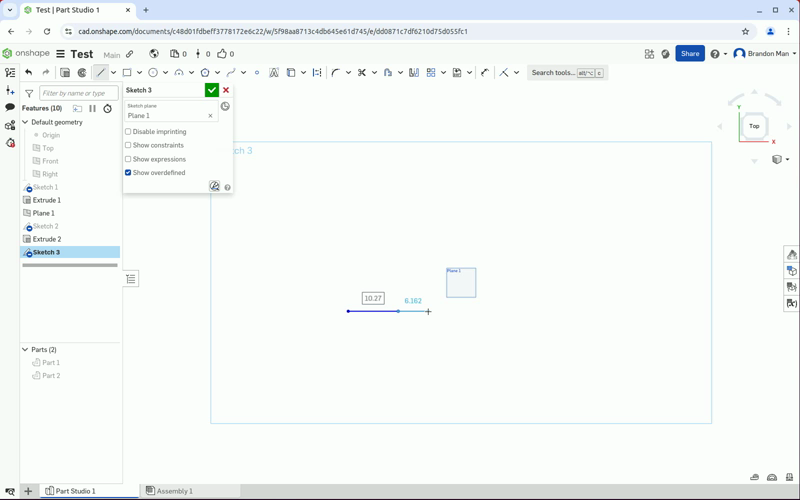
mouse_move(398, 253)
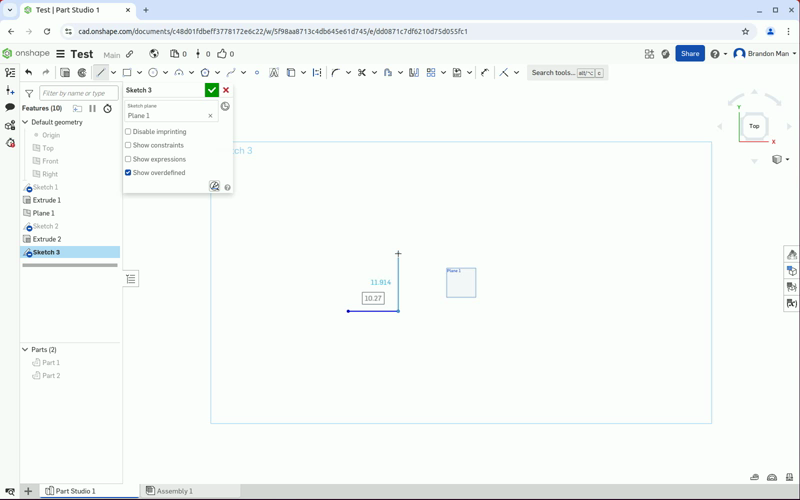
click(398, 253)
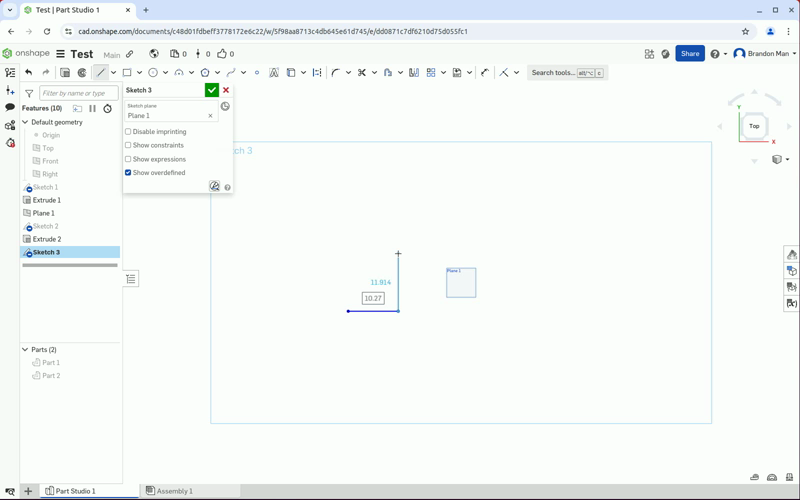
key_up(shift)
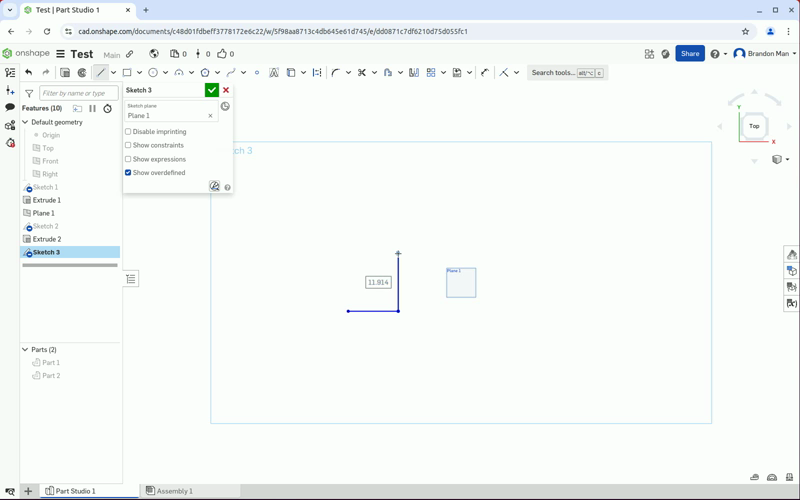
key_down(shift)
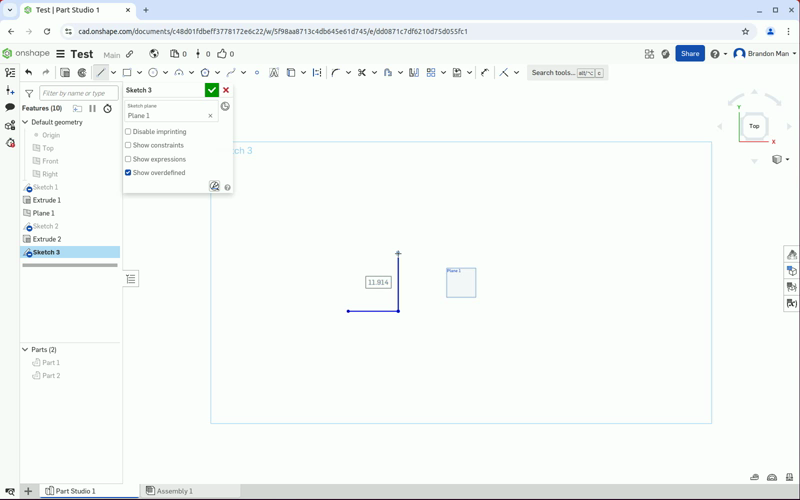
mouse_move(428, 253)
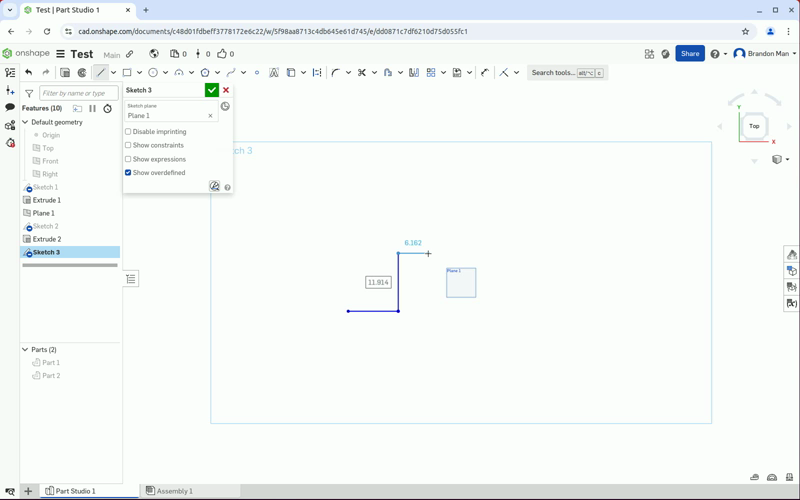
mouse_move(348, 253)
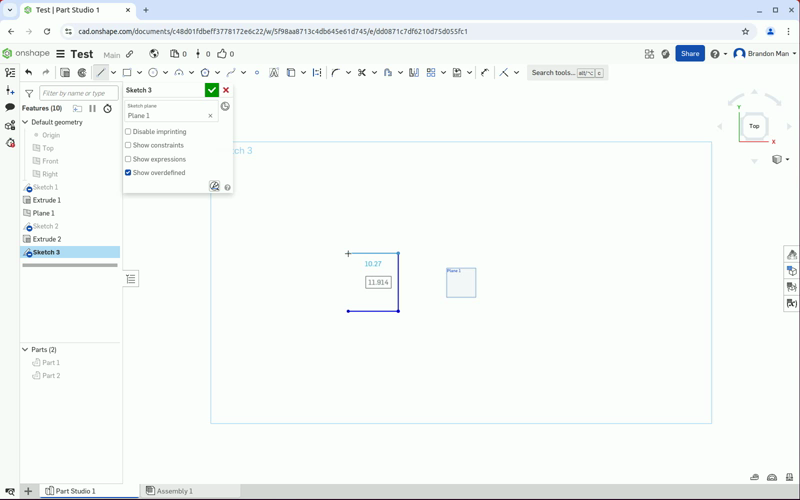
click(348, 253)
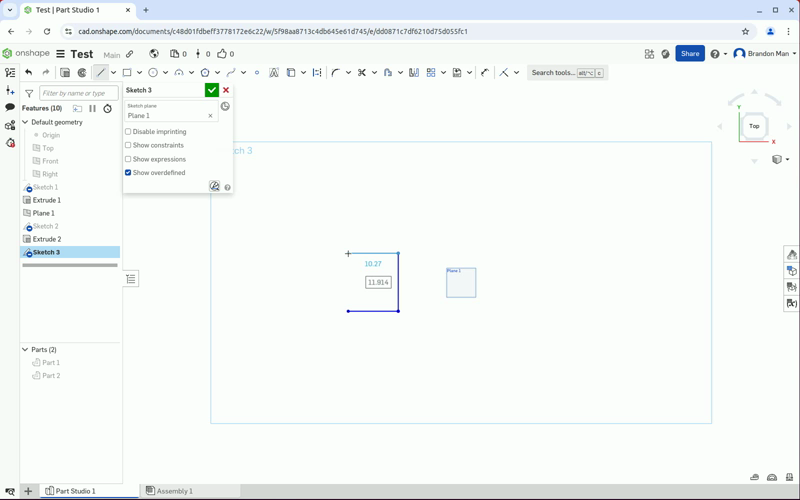
key_up(shift)
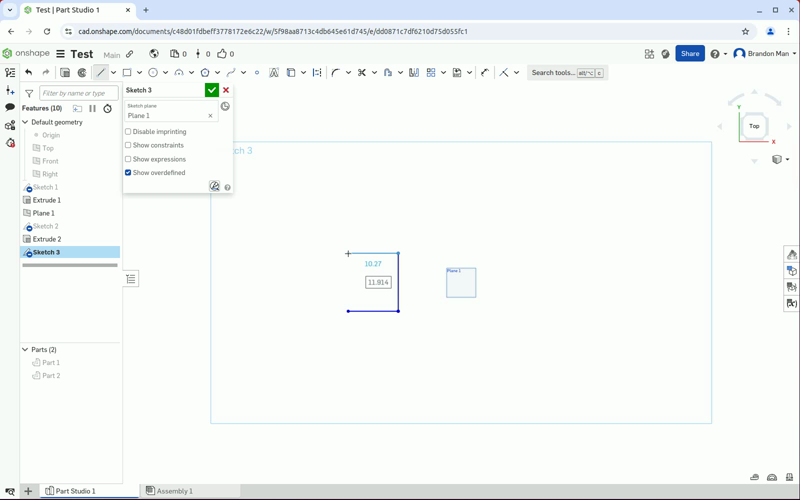
mouse_move(378, 253)
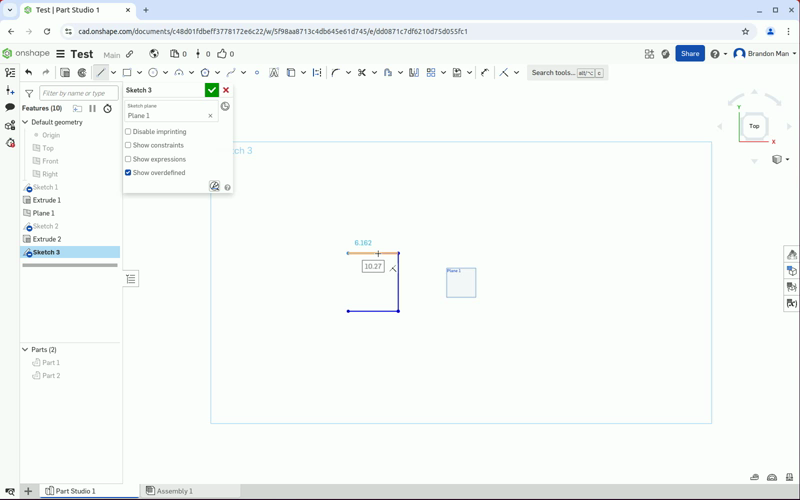
key_down(shift)
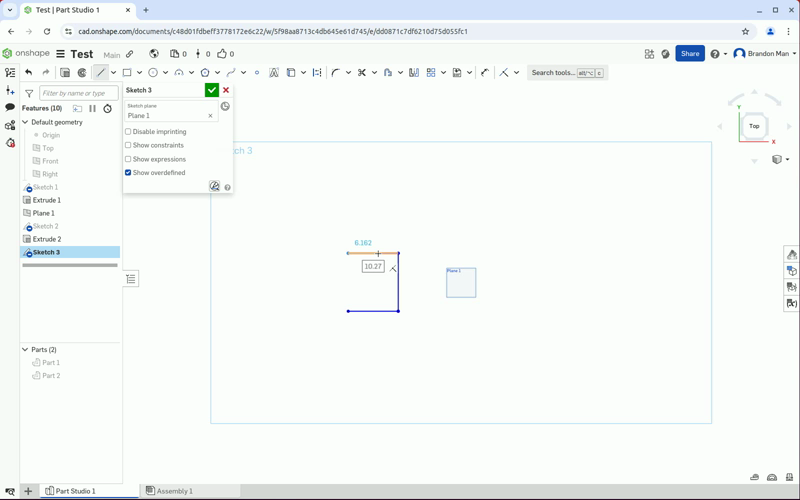
mouse_move(348, 311)
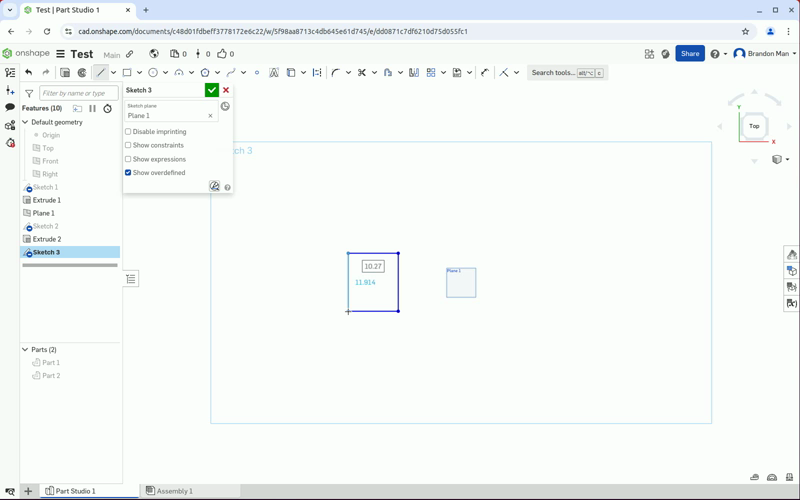
key_up(shift)
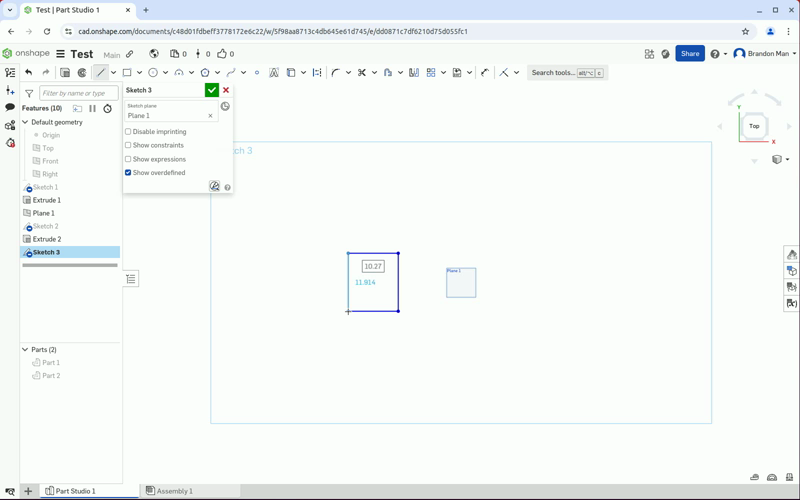
click(348, 311)
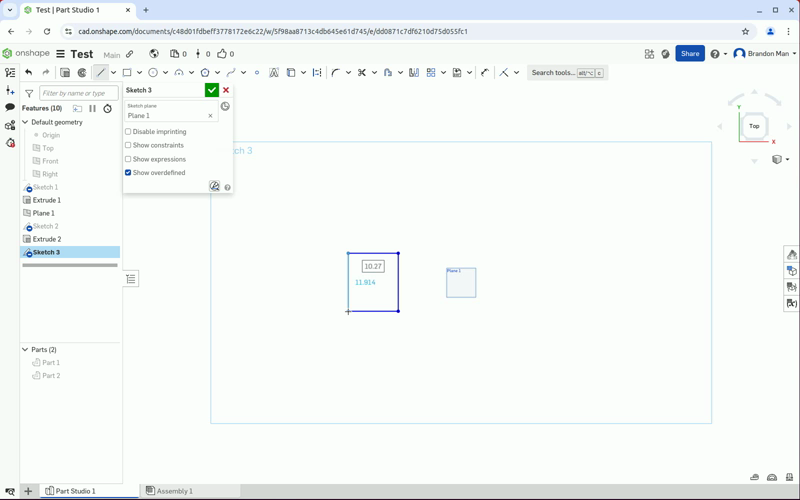
key(esc)
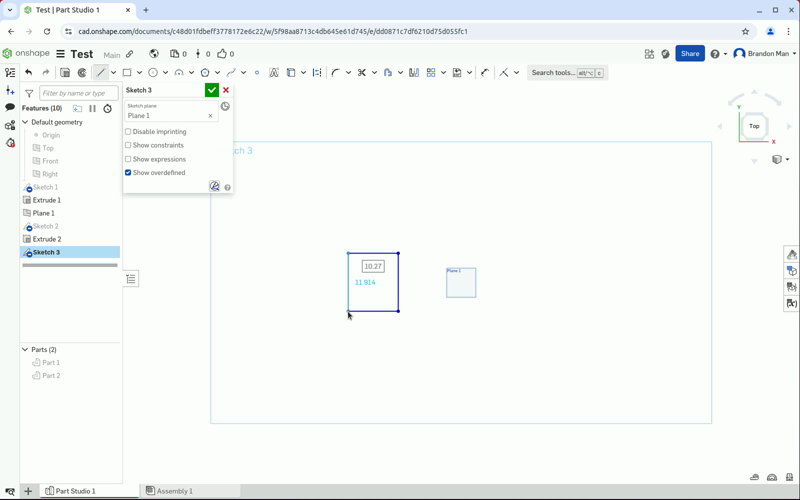
mouse_move(371, 281)
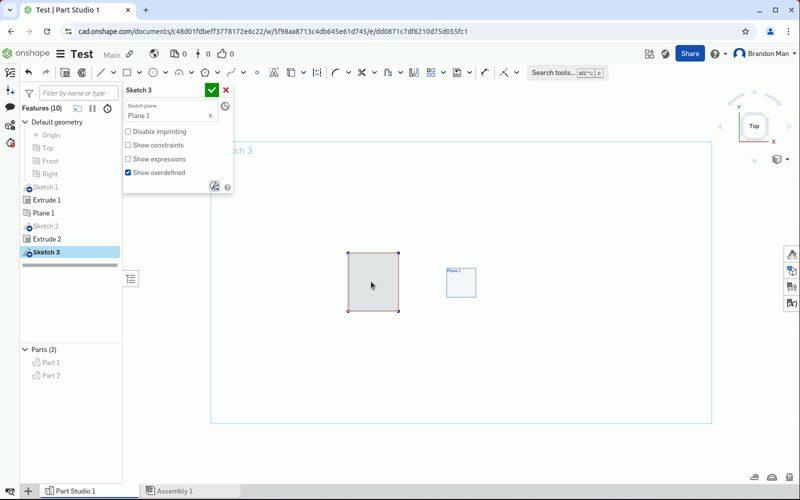
click(371, 281)
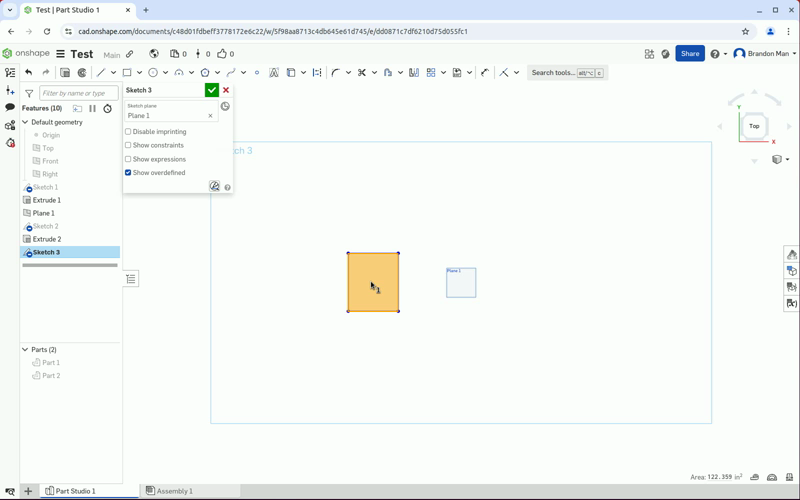
mouse_move(73, 352)
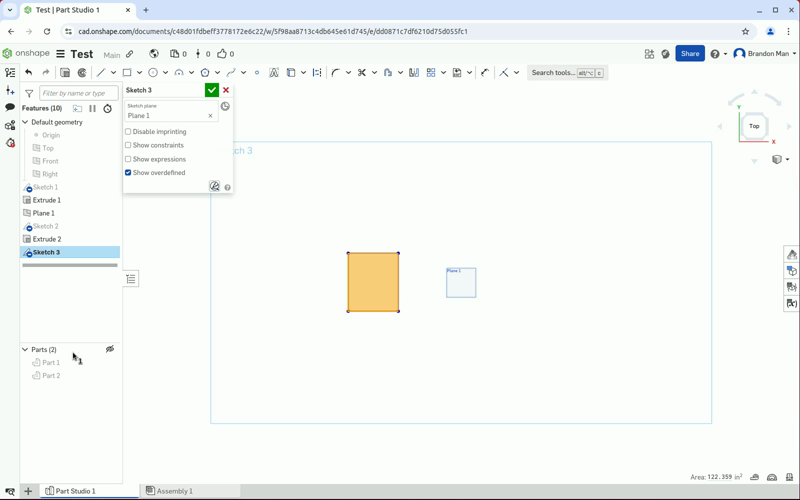
key(shift+y)
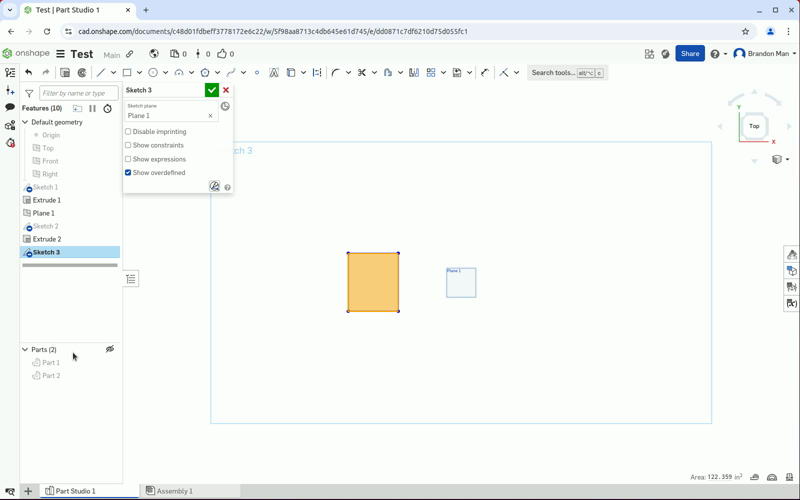
key(shift+e)
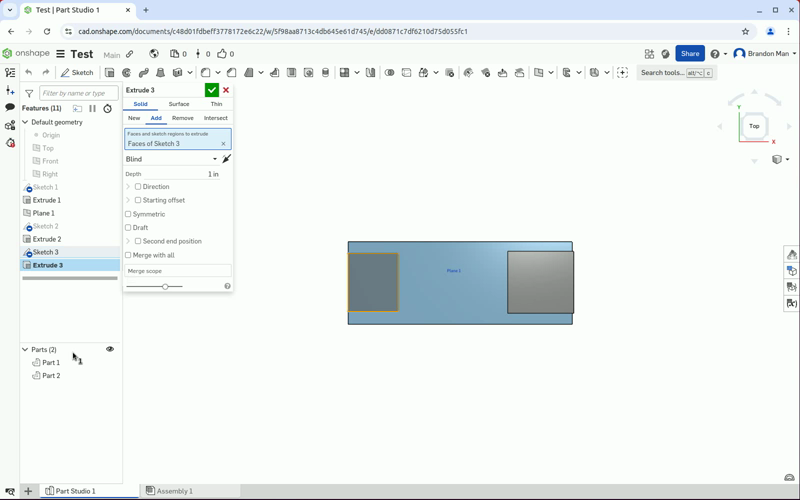
mouse_move(143, 106)
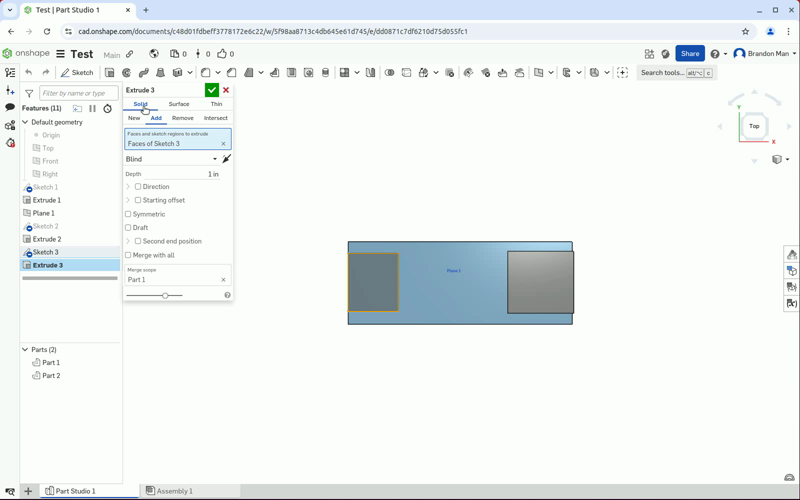
click(143, 106)
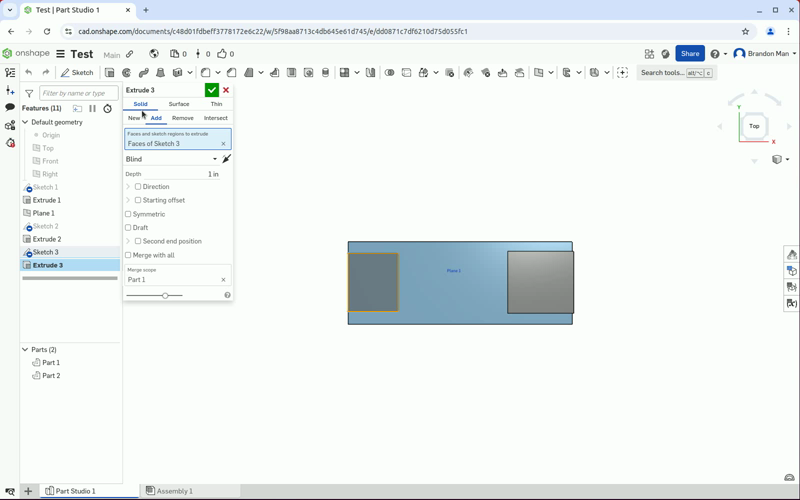
mouse_move(137, 120)
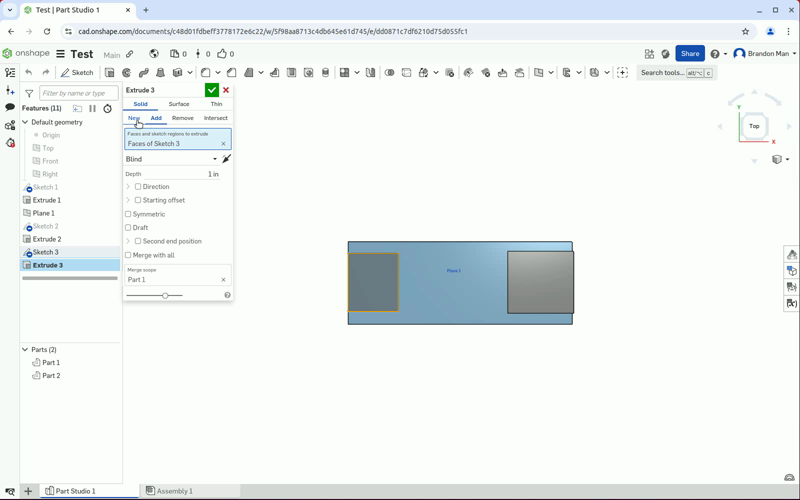
click(137, 120)
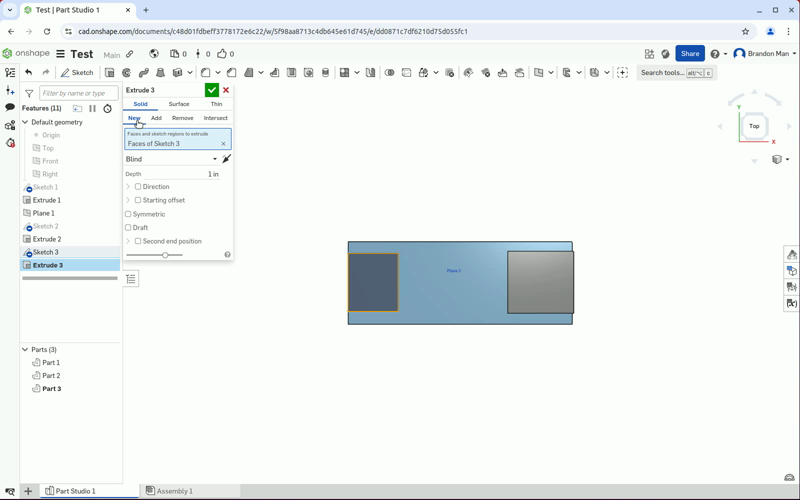
key(tab, 4)
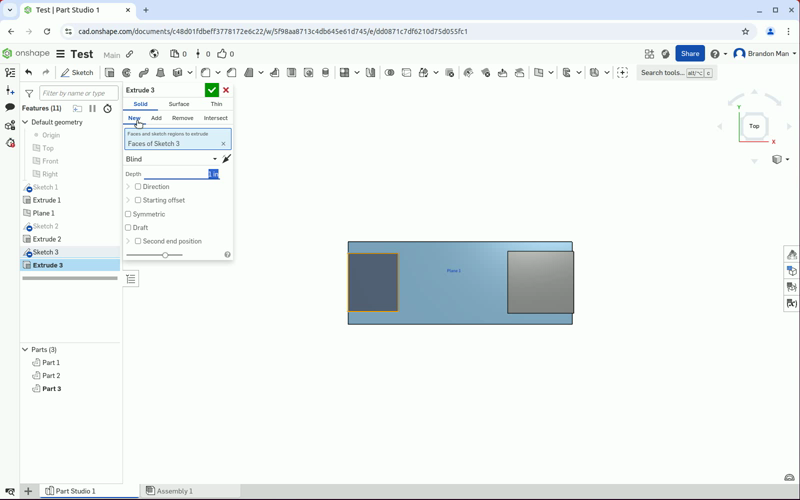
text(3.851)
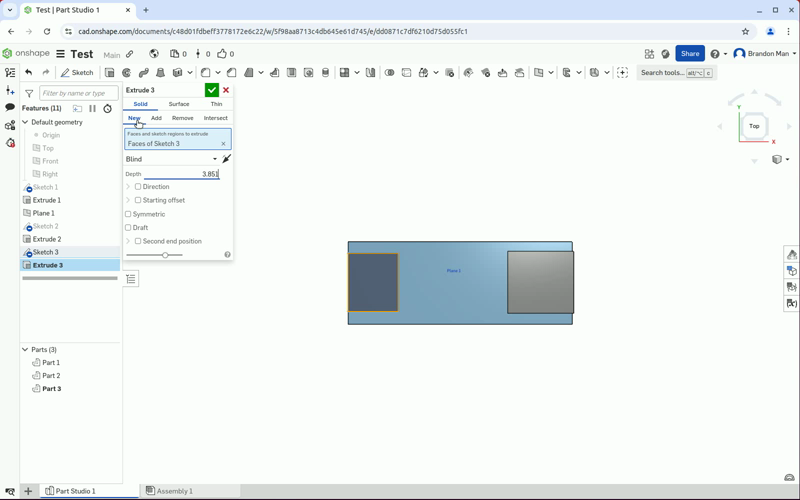
key(enter)
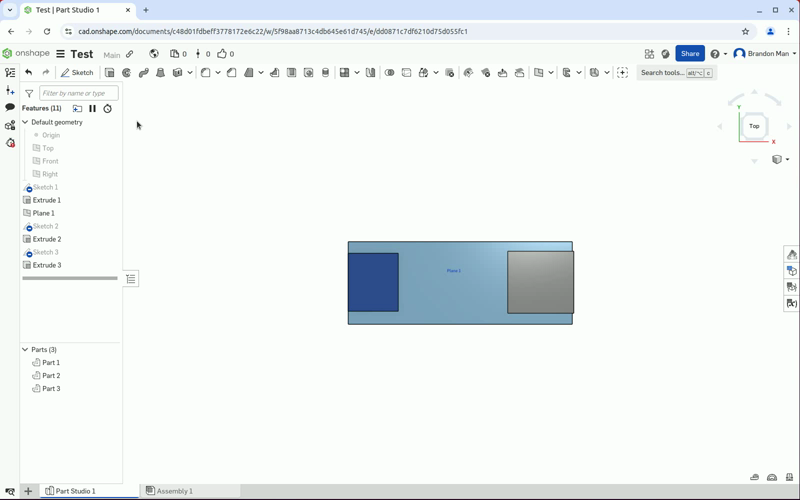
key(shift+h)
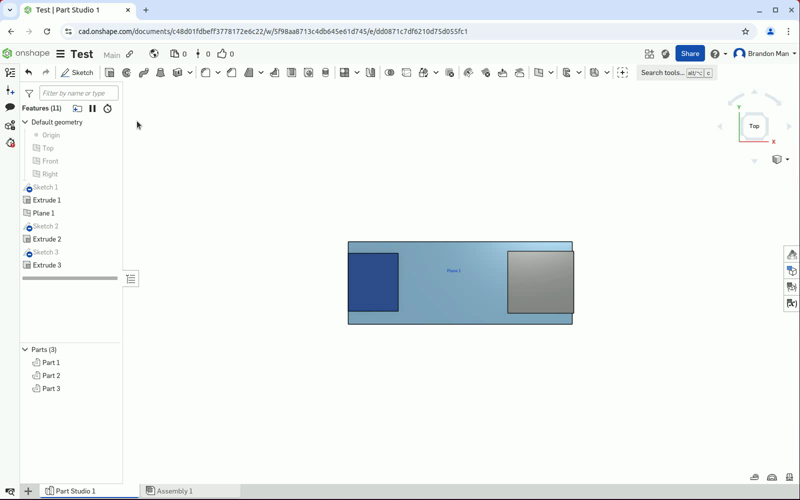
key(shift+h)
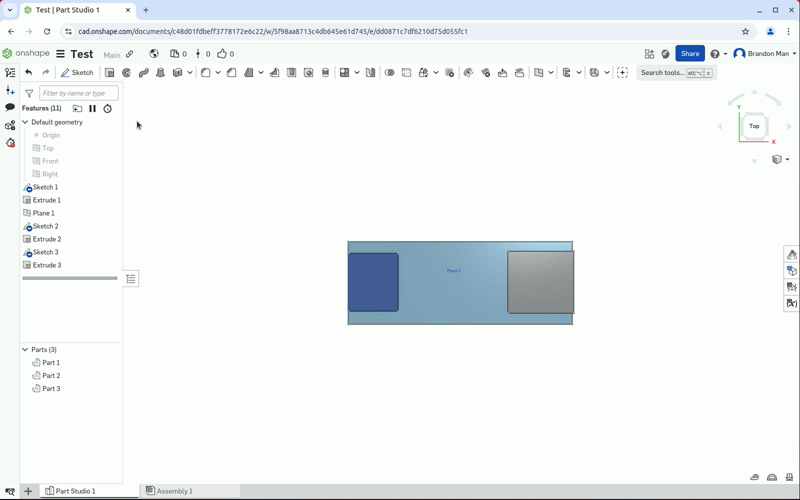
key(shift+7)
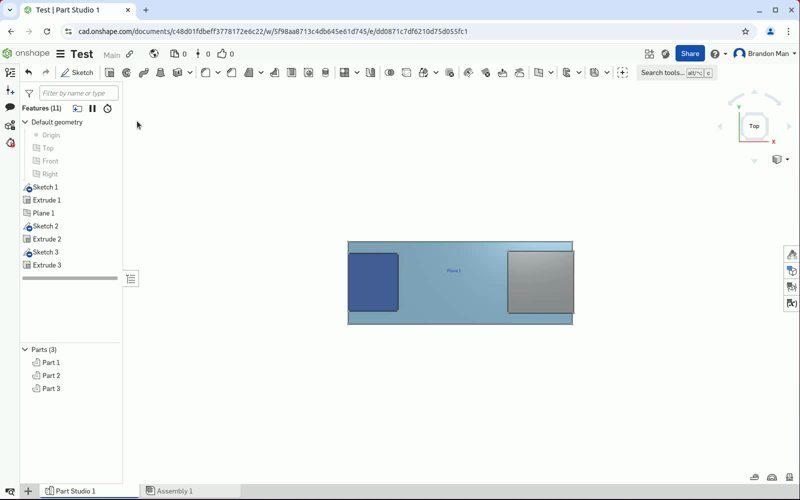
key(up, 3)
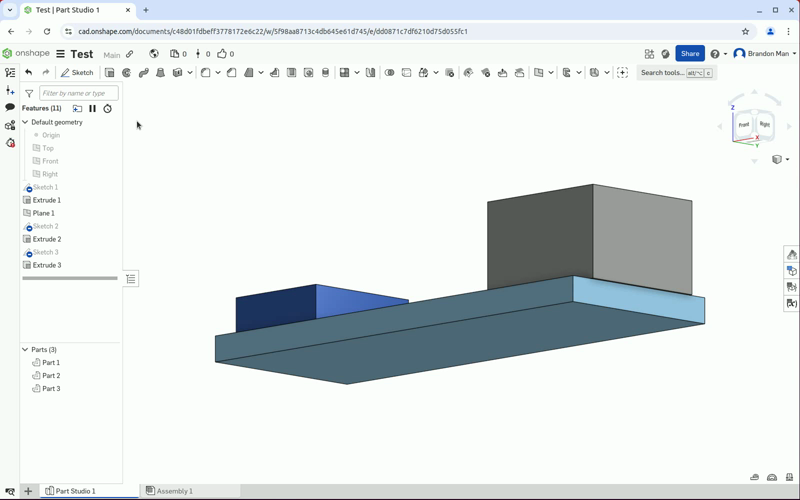
key(left, 3)
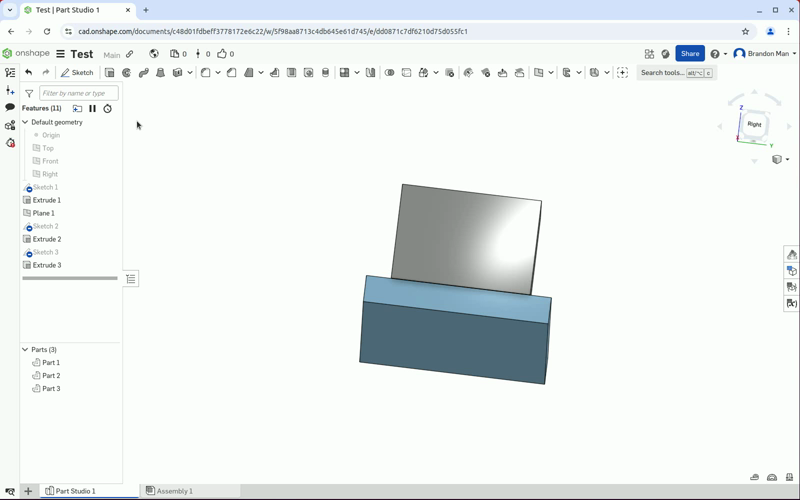
key(right, 3)
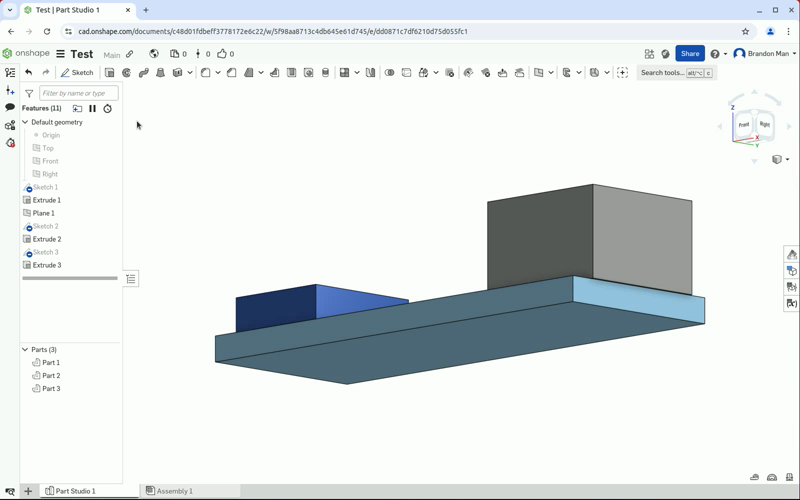
key(down, 3)
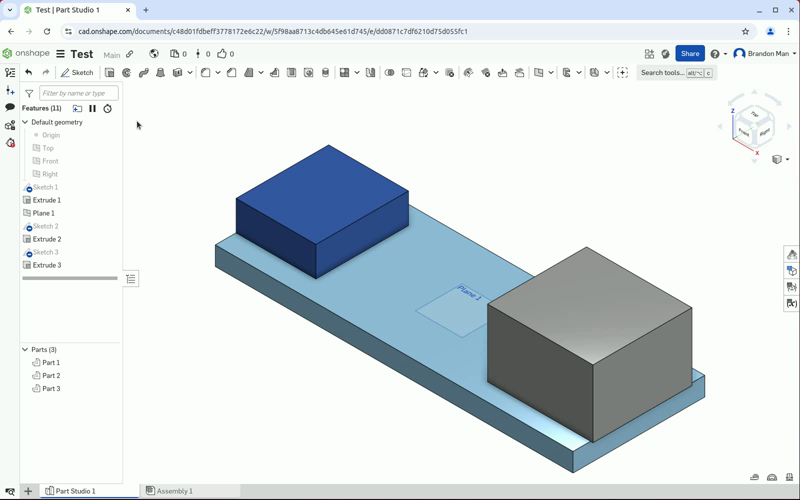
mouse_move(73, 189)
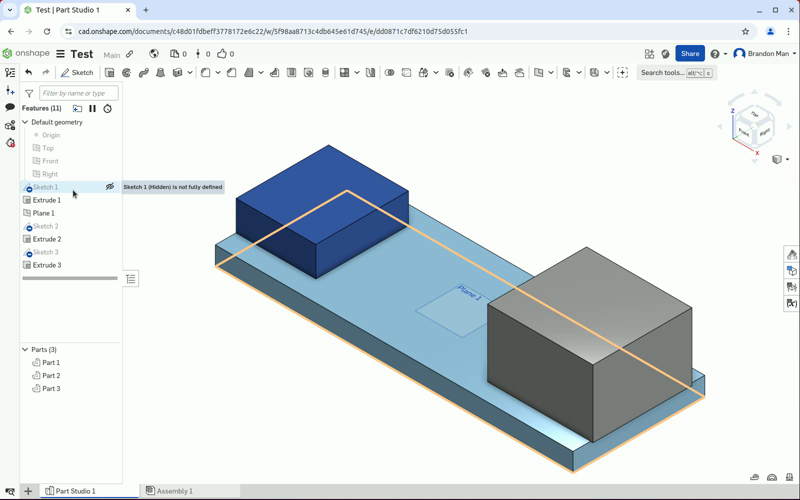
click(73, 189)